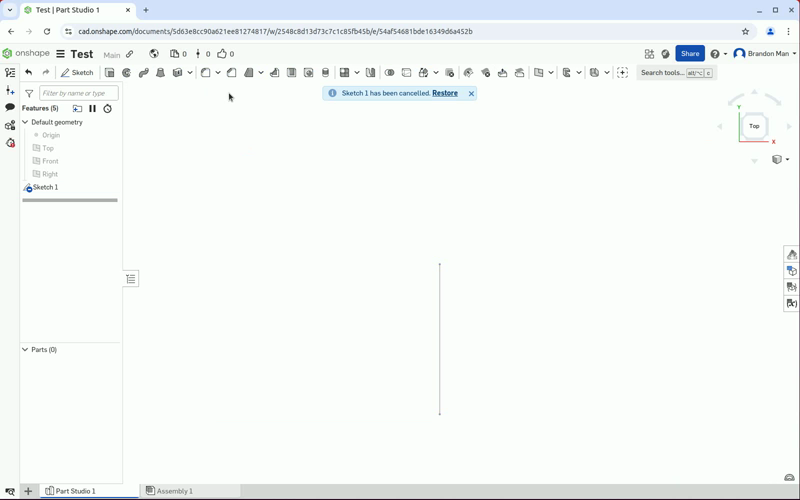
key(shift+h)
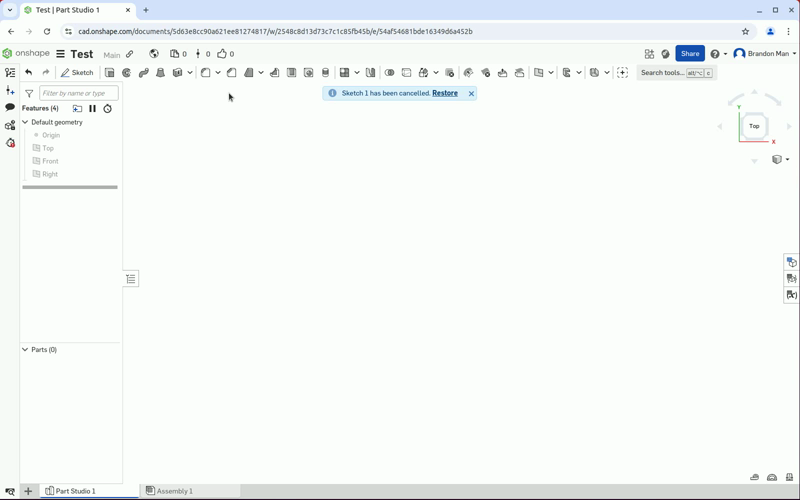
mouse_move(73, 352)
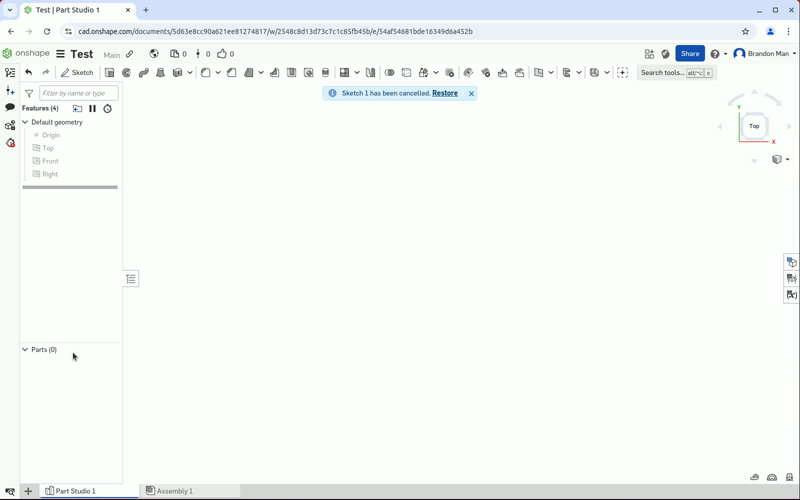
key(y)
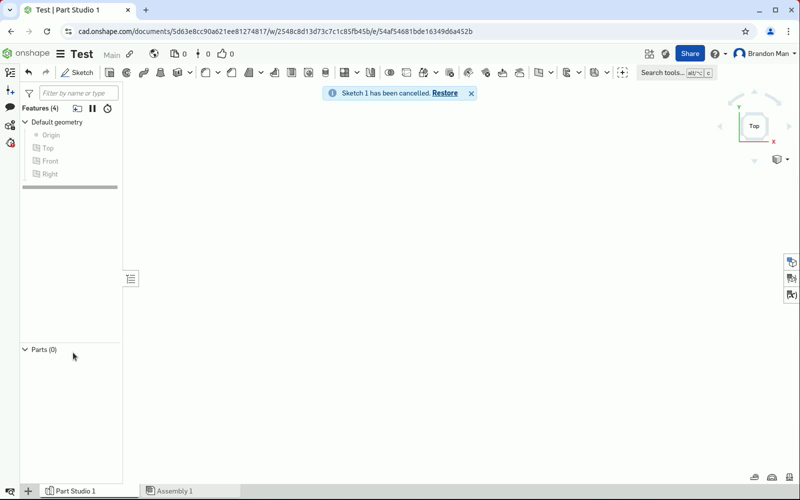
key(shift+p)
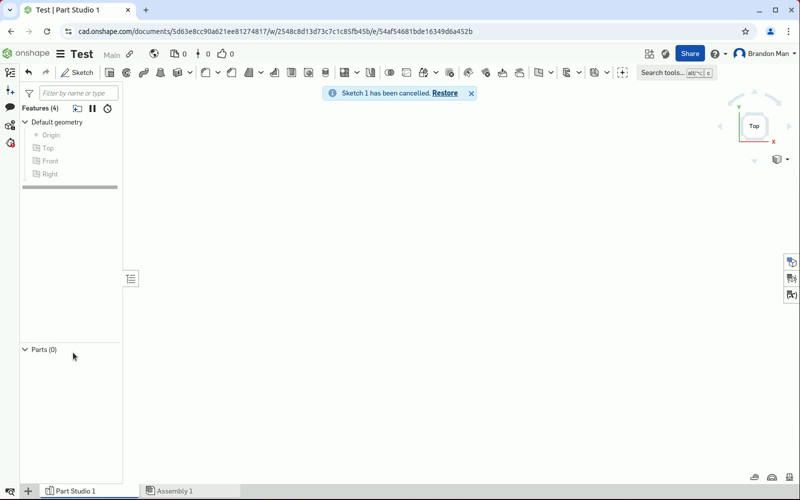
key(space)
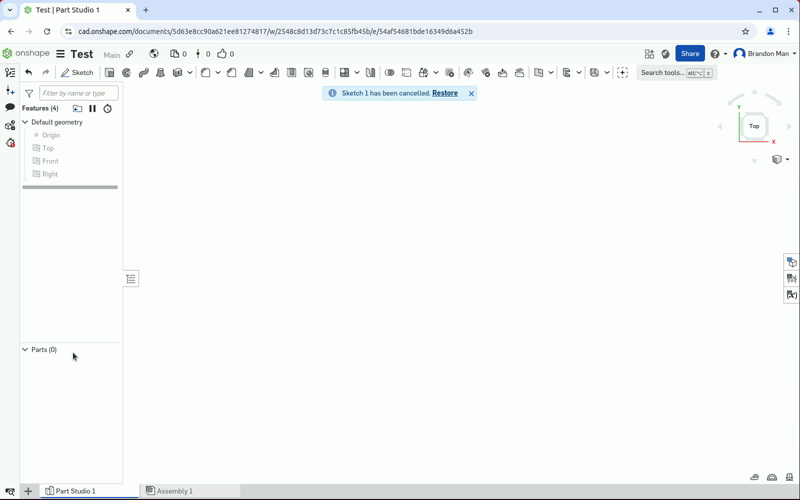
key_down(shift)
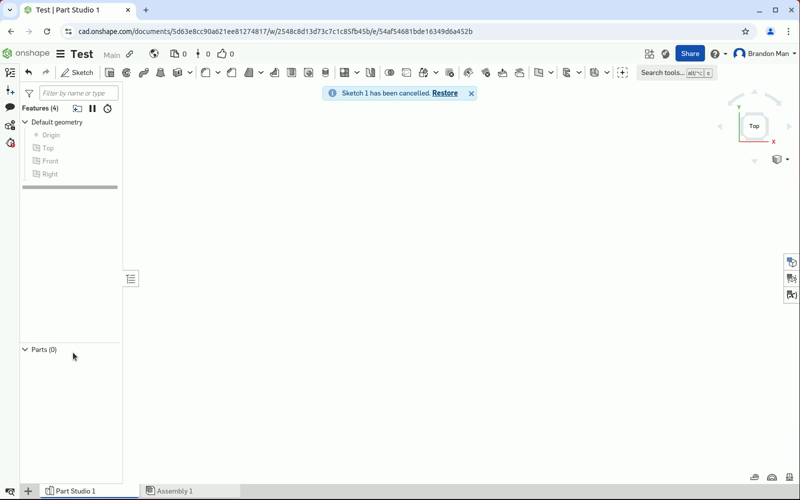
key(up)
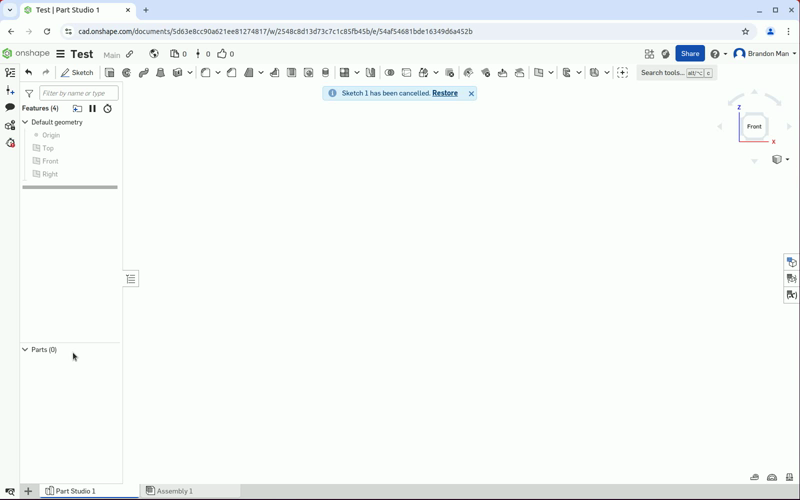
key_up(shift)
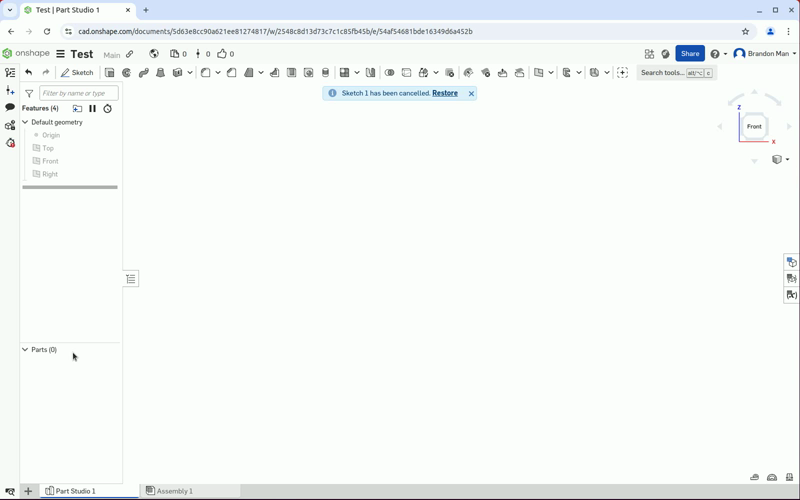
mouse_move(73, 352)
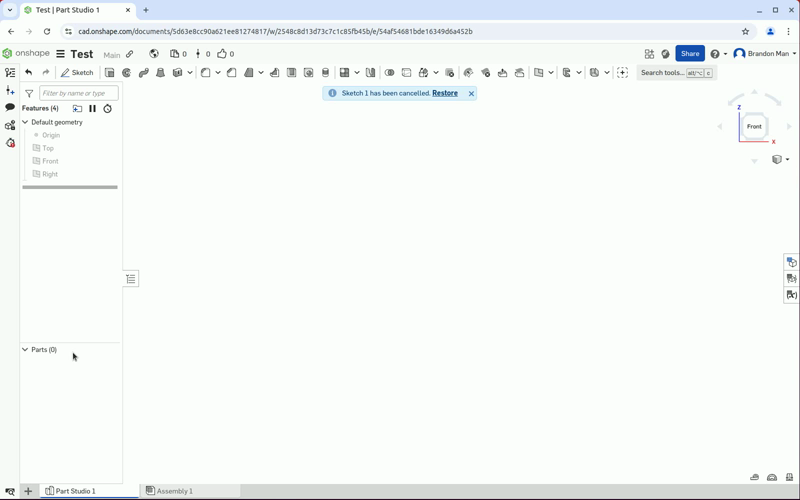
key(shift+y)
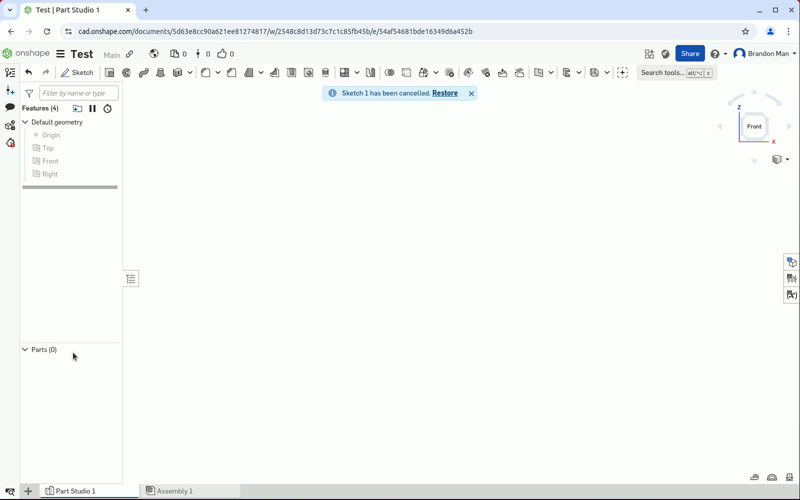
key(shift+s)
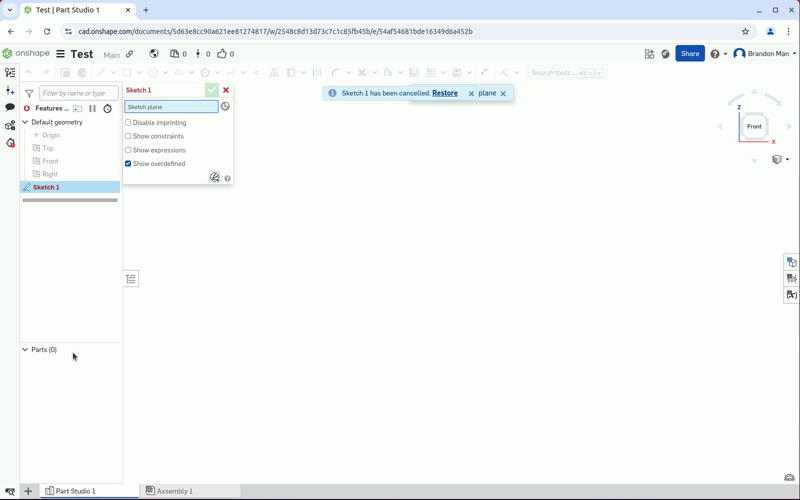
mouse_move(73, 163)
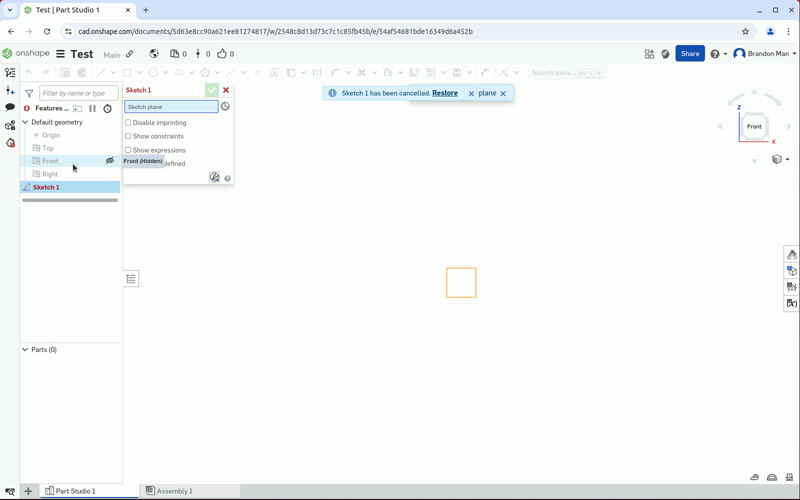
click(73, 163)
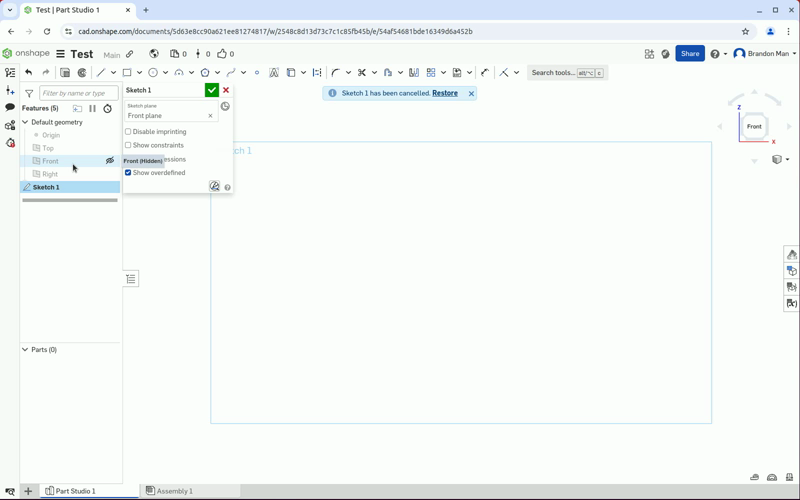
mouse_move(73, 352)
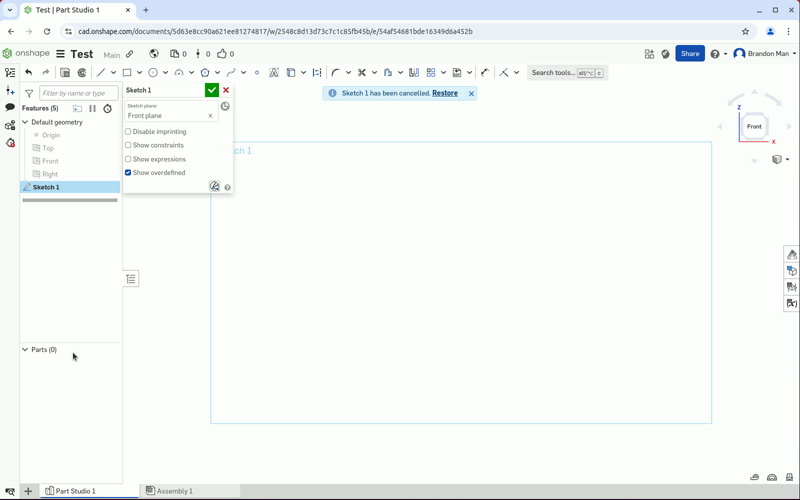
key(y)
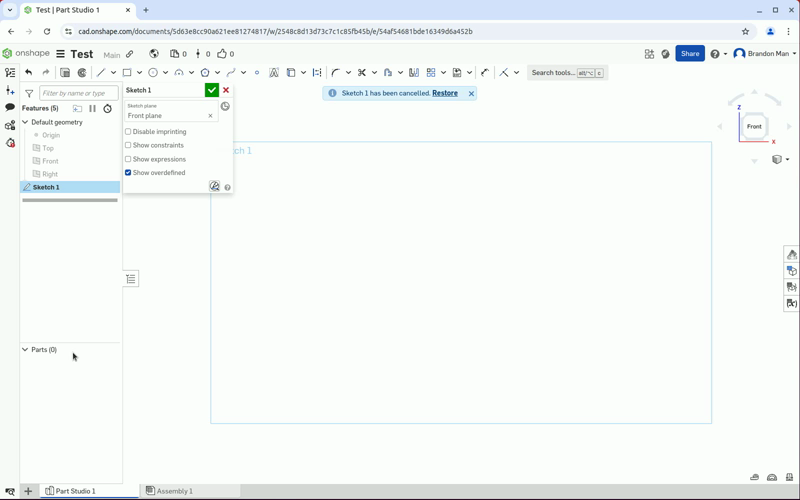
key(l)
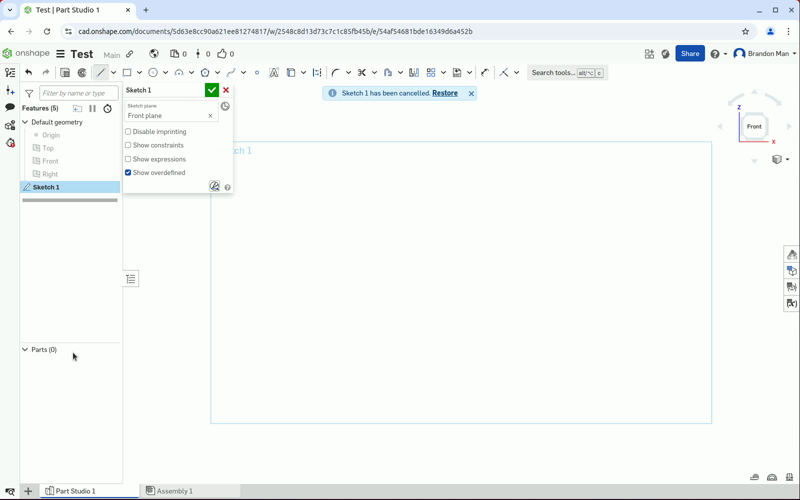
key_down(shift)
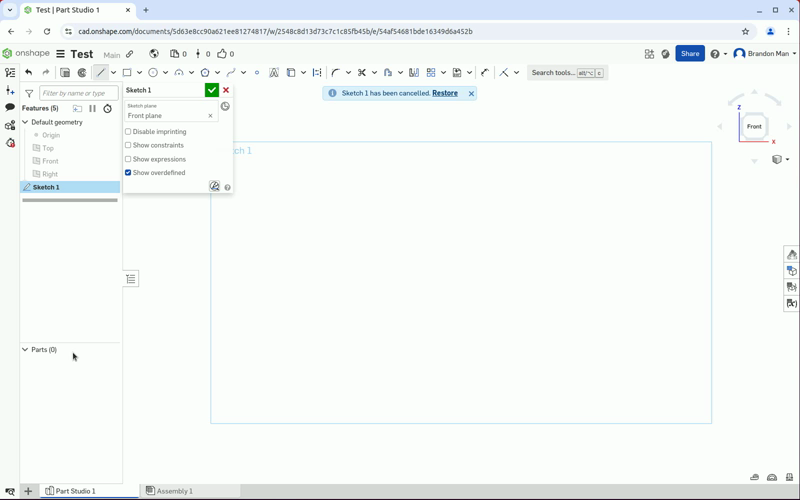
mouse_move(460, 282)
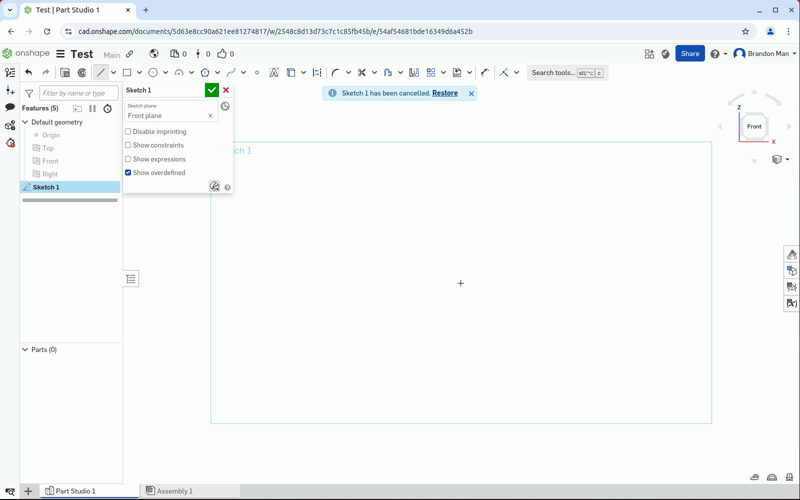
click(460, 282)
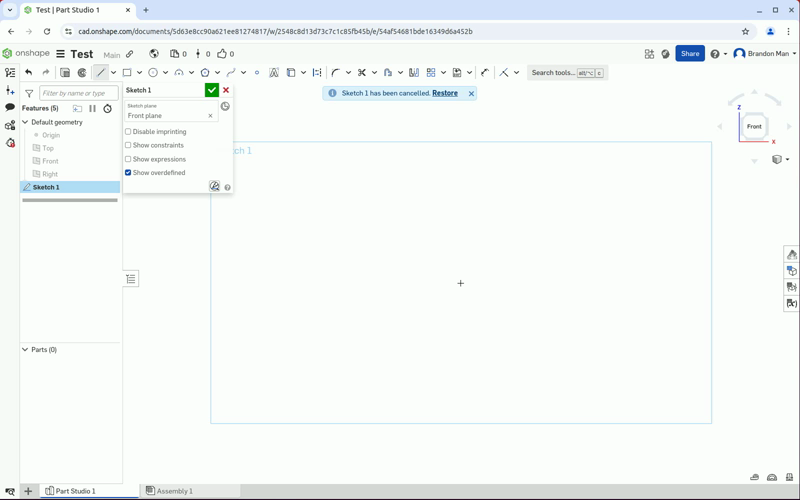
key_up(shift)
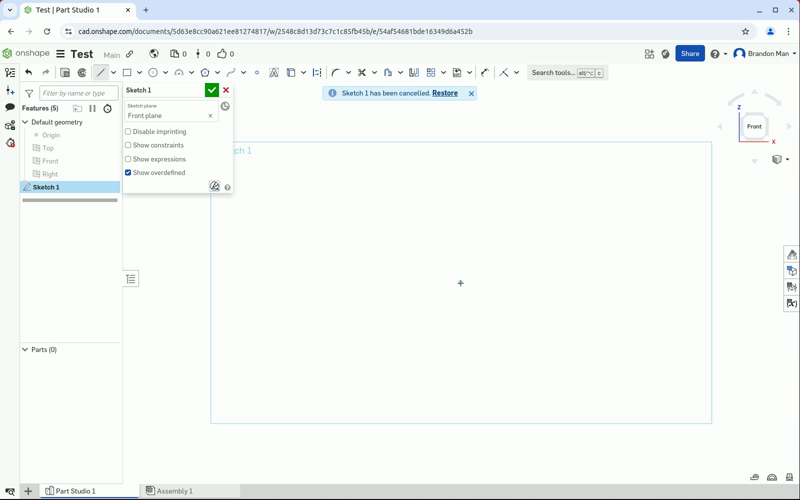
key_down(shift)
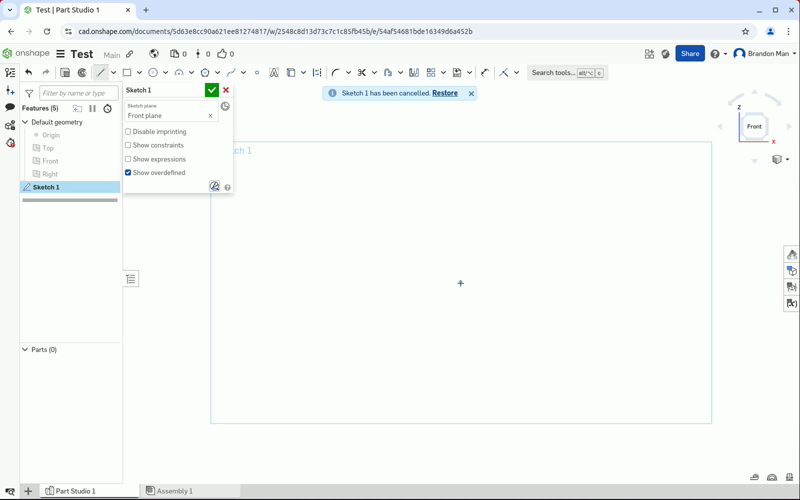
mouse_move(573, 282)
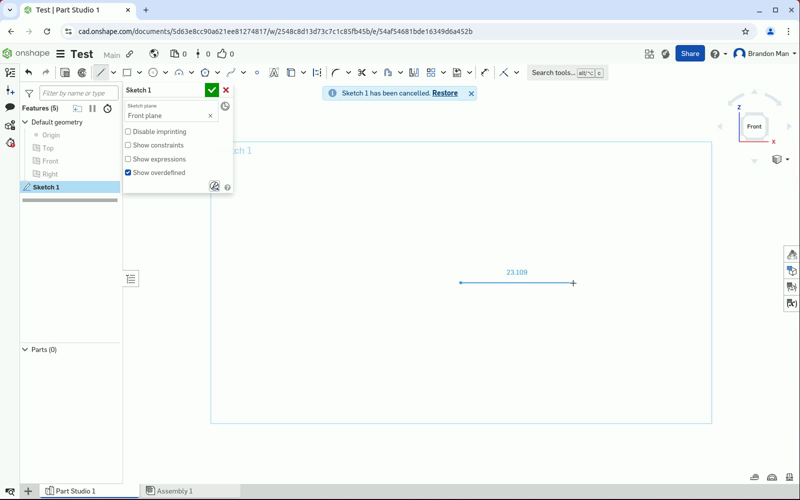
click(573, 282)
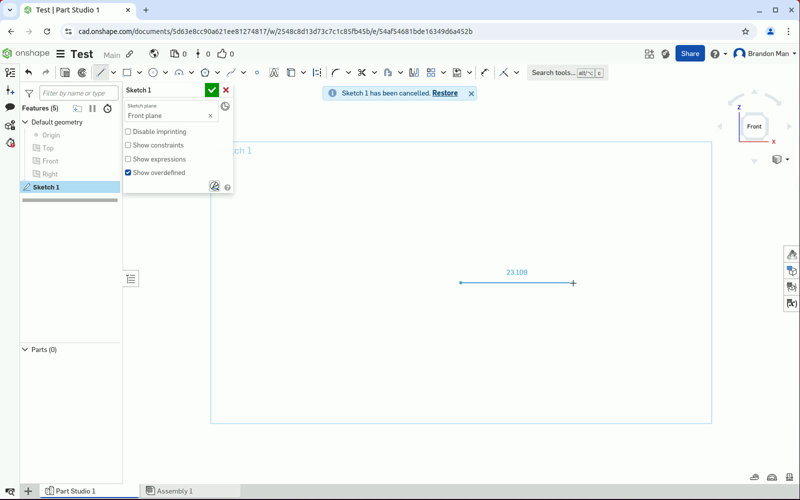
key_up(shift)
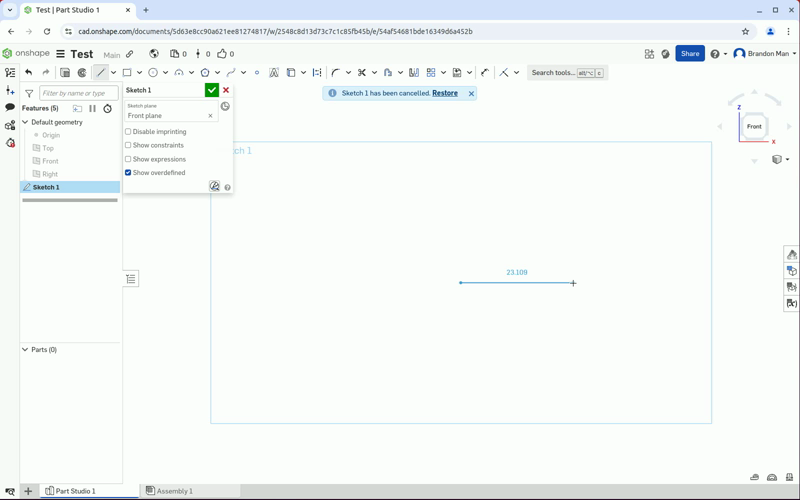
key_down(shift)
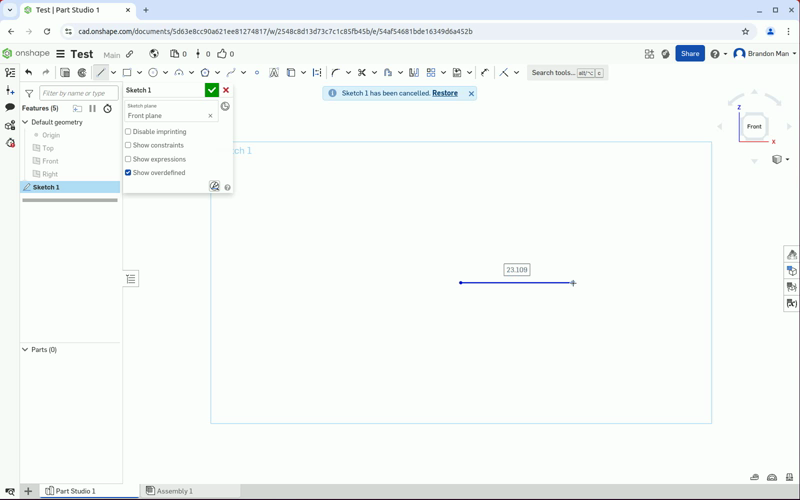
mouse_move(589, 282)
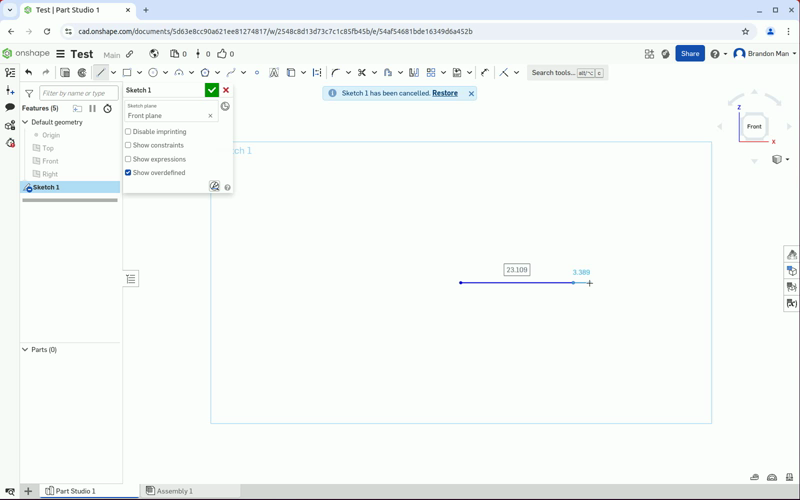
mouse_move(573, 264)
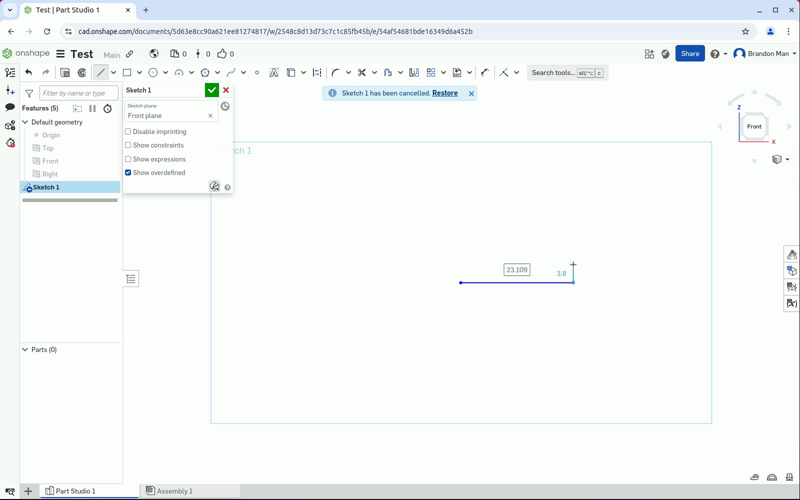
click(573, 264)
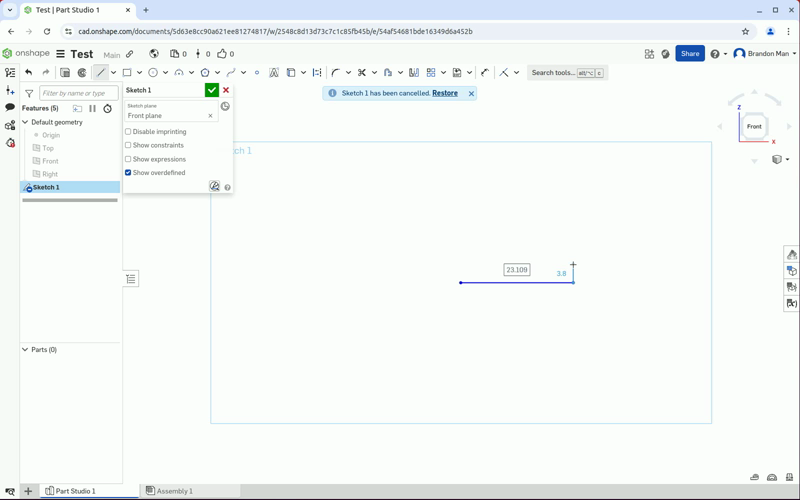
key_up(shift)
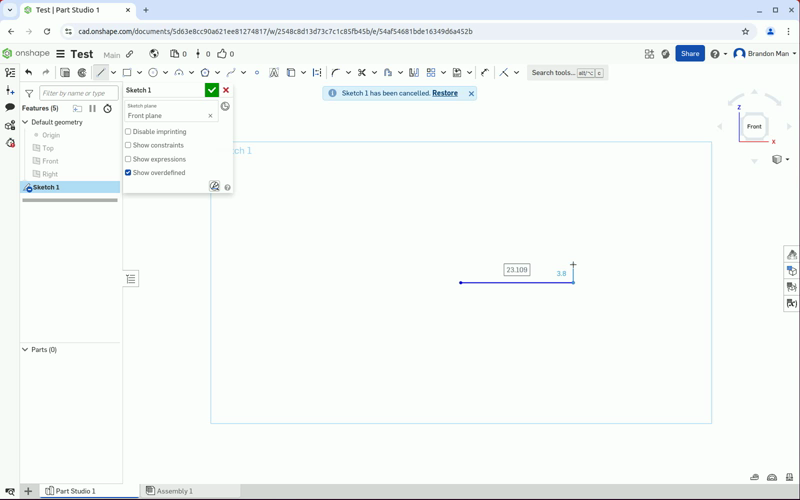
key_down(shift)
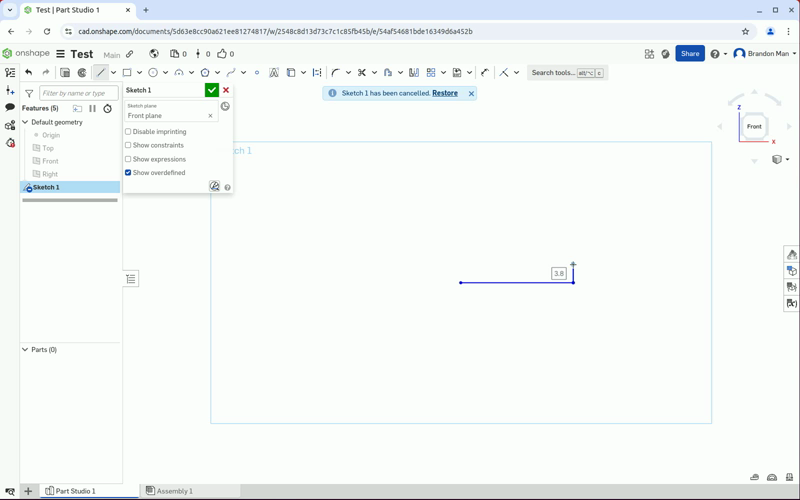
mouse_move(498, 264)
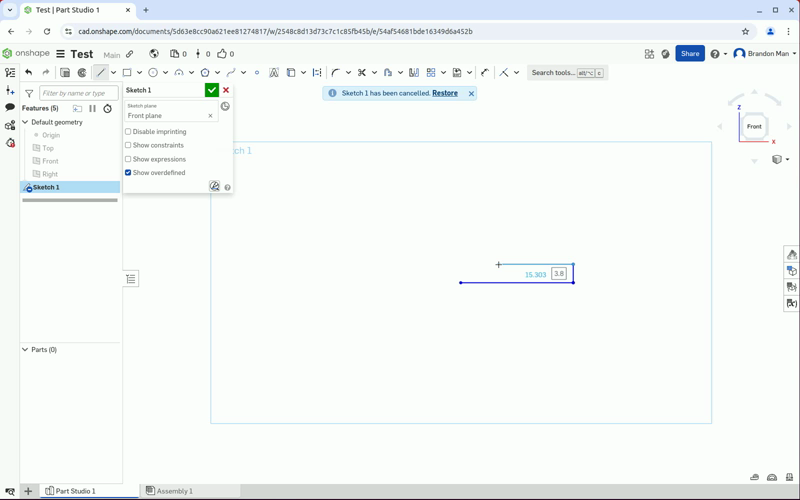
click(498, 264)
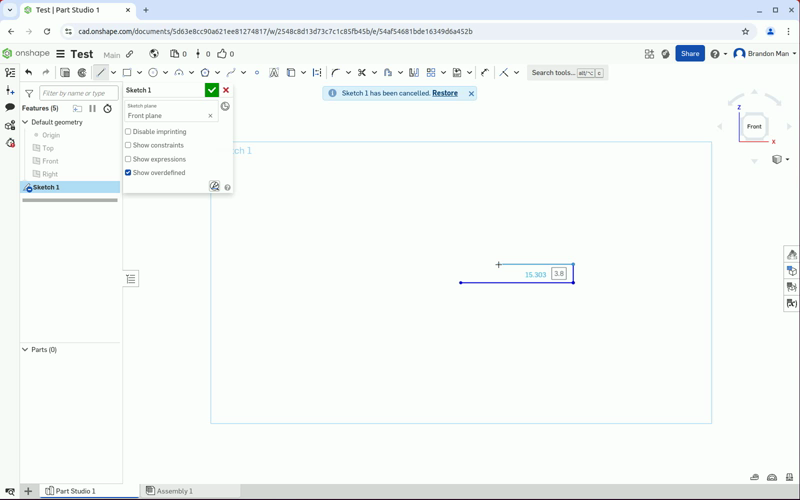
key_up(shift)
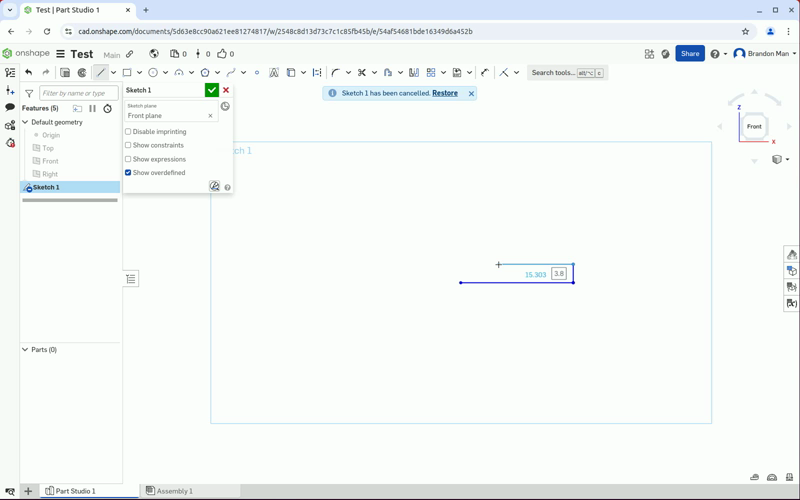
key_down(shift)
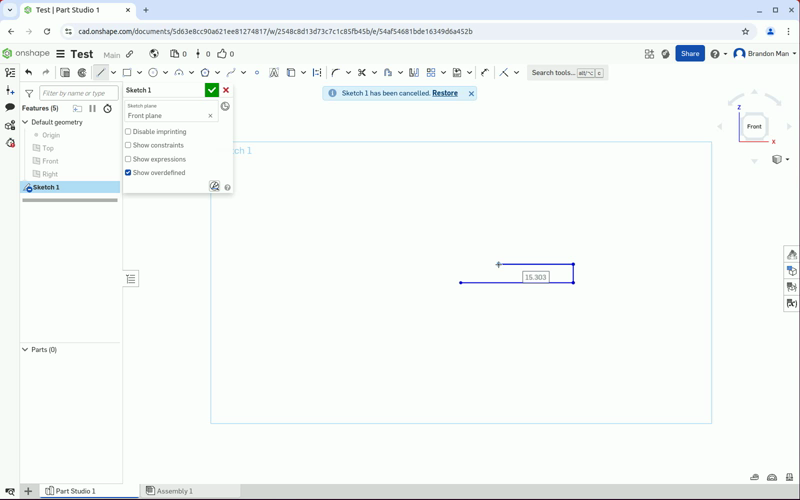
mouse_move(528, 264)
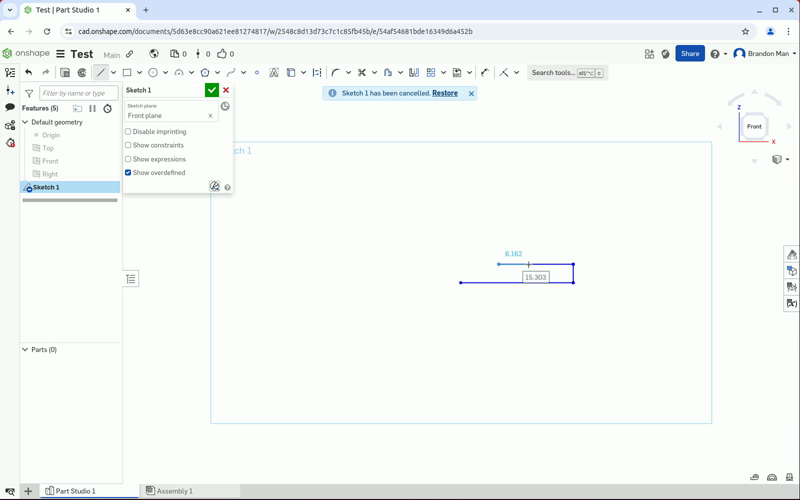
mouse_move(498, 208)
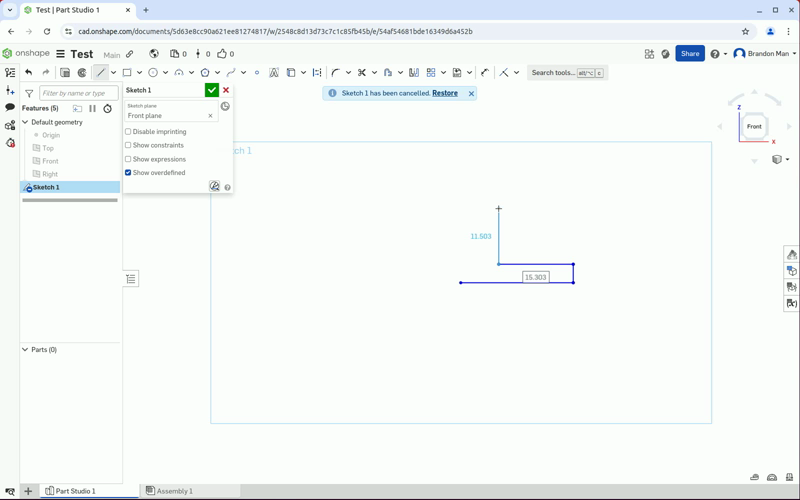
click(498, 208)
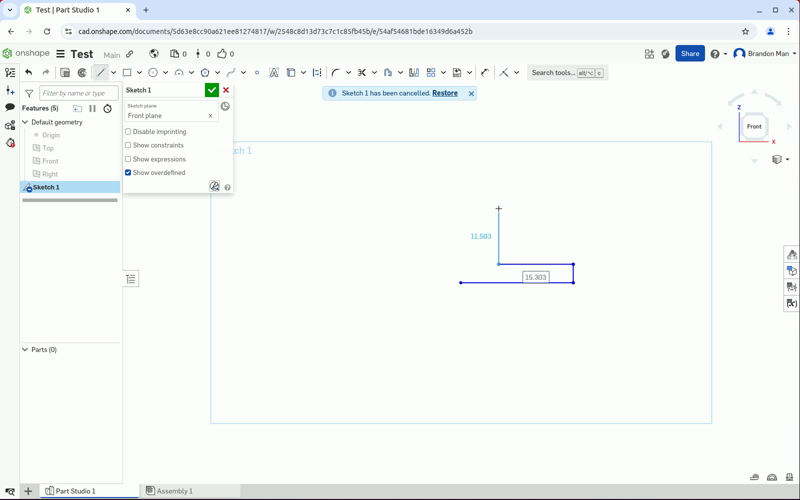
key_up(shift)
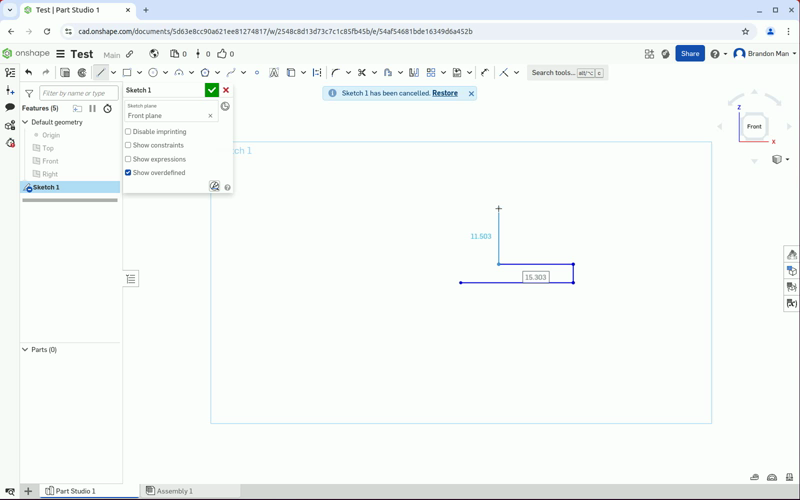
key_down(shift)
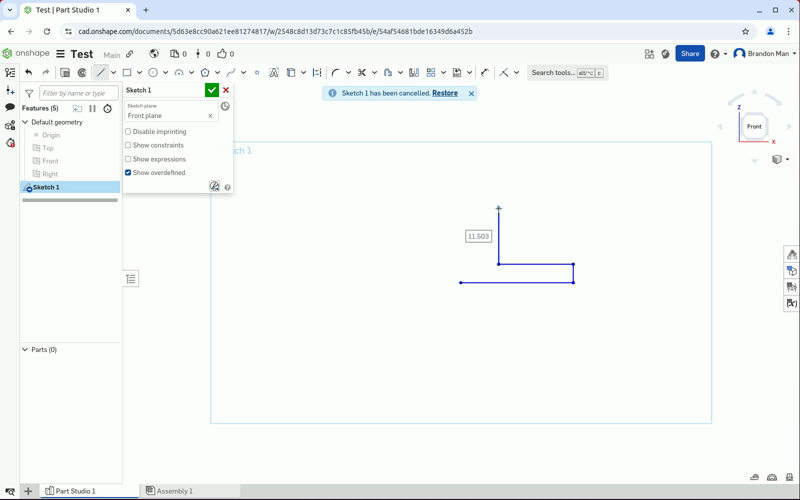
mouse_move(528, 208)
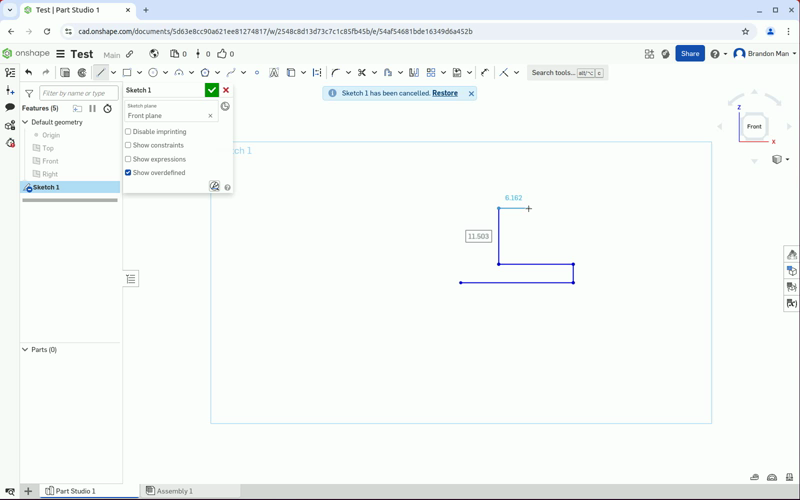
mouse_move(460, 208)
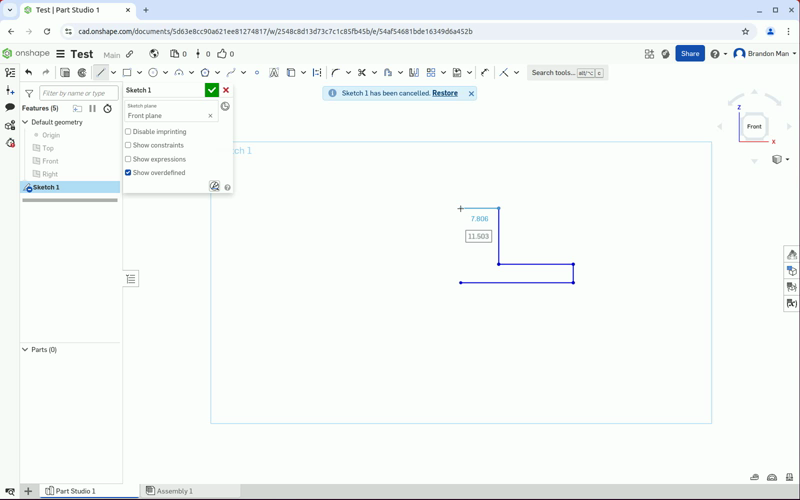
click(460, 208)
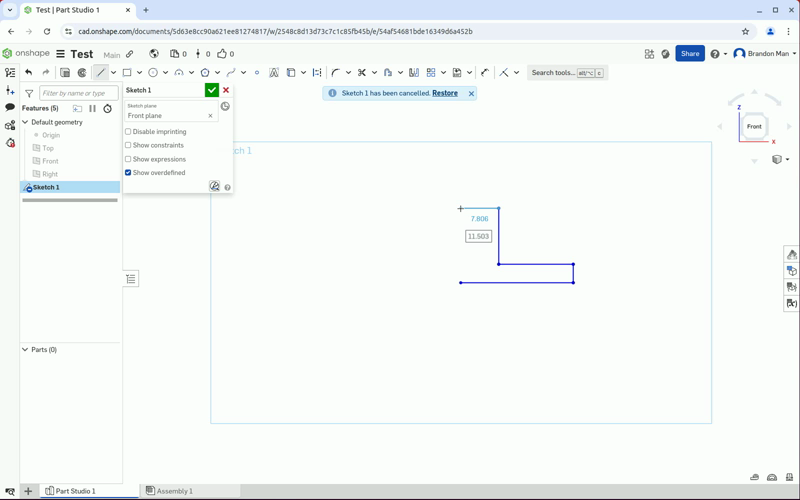
key_up(shift)
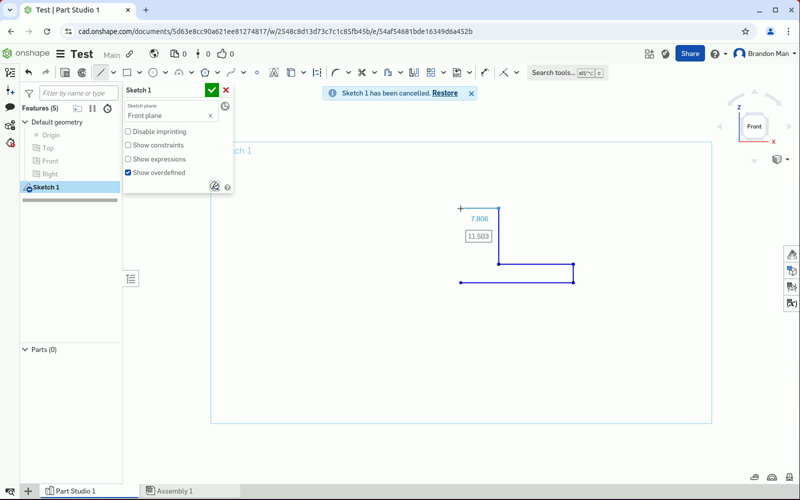
key_down(shift)
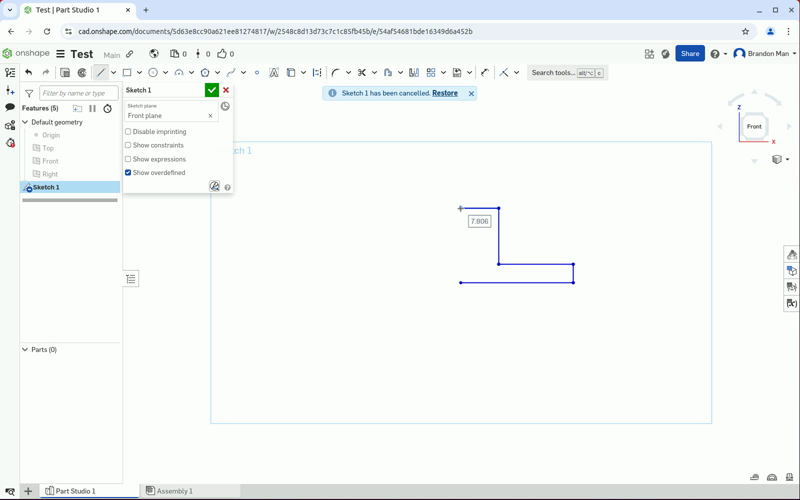
mouse_move(460, 282)
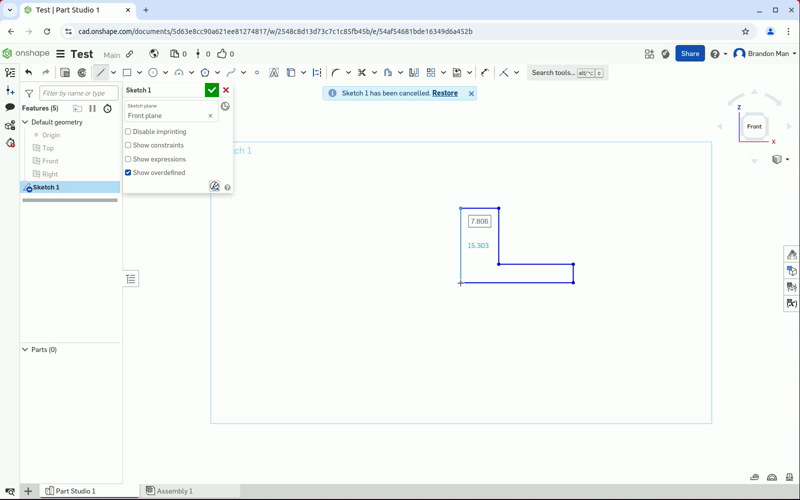
key_up(shift)
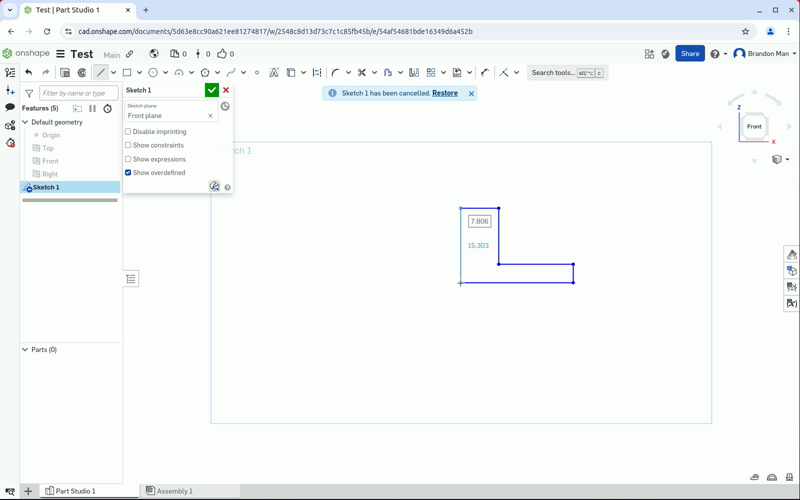
click(460, 282)
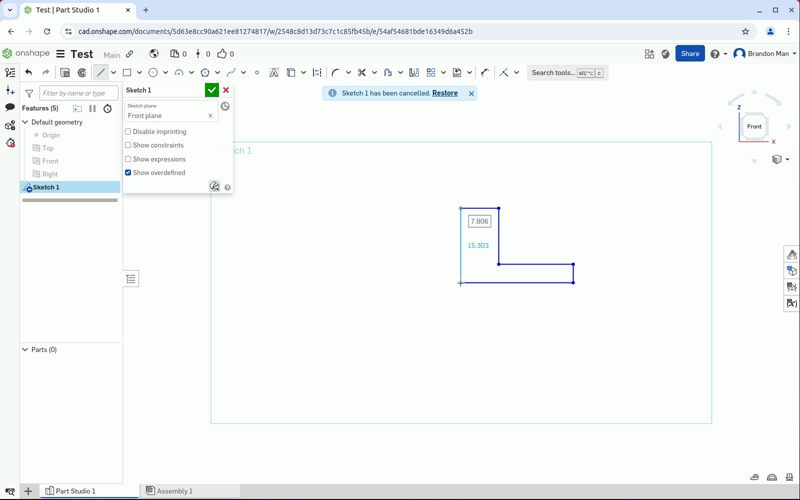
key(esc)
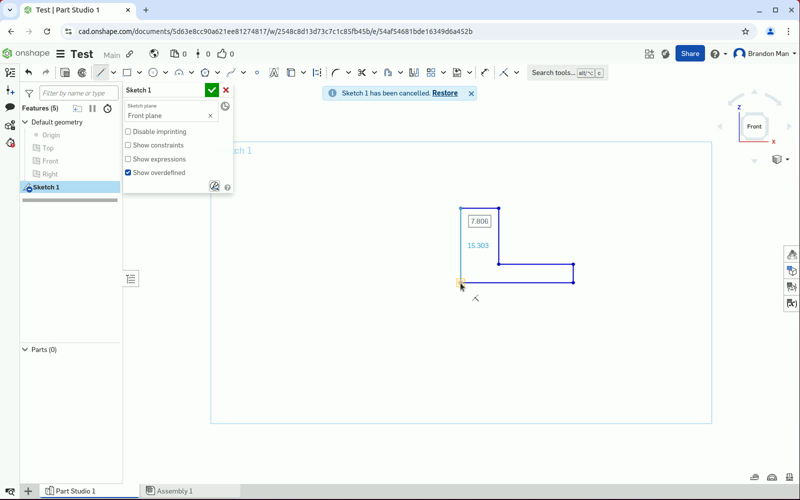
mouse_move(484, 220)
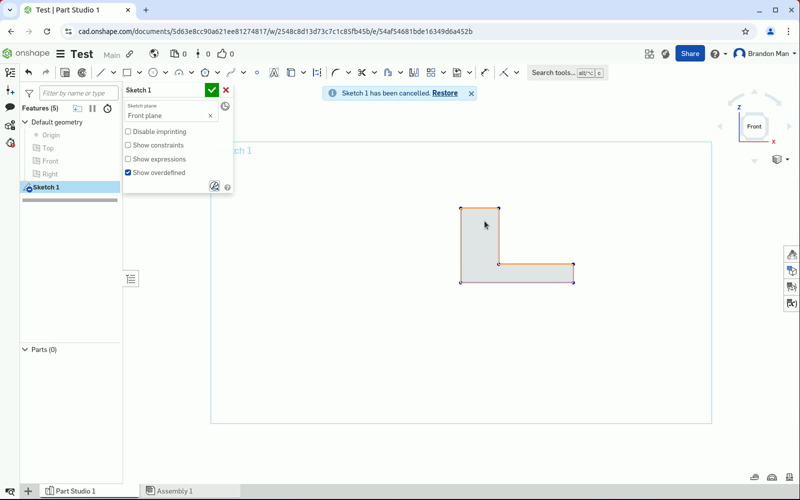
click(484, 220)
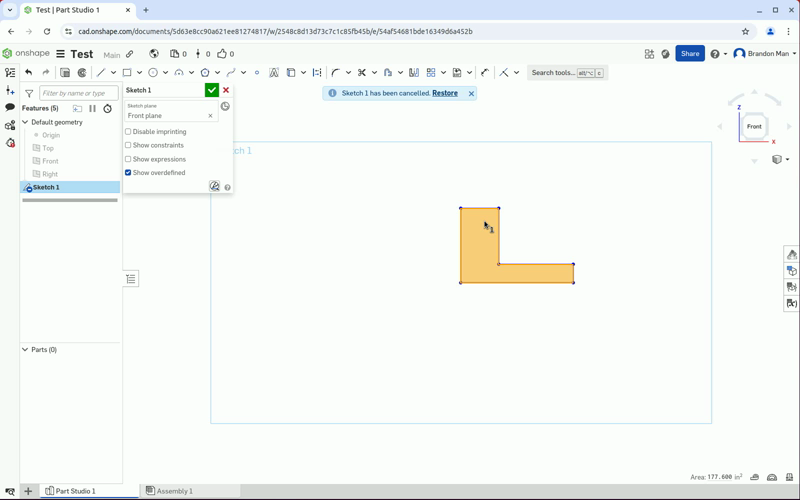
mouse_move(73, 352)
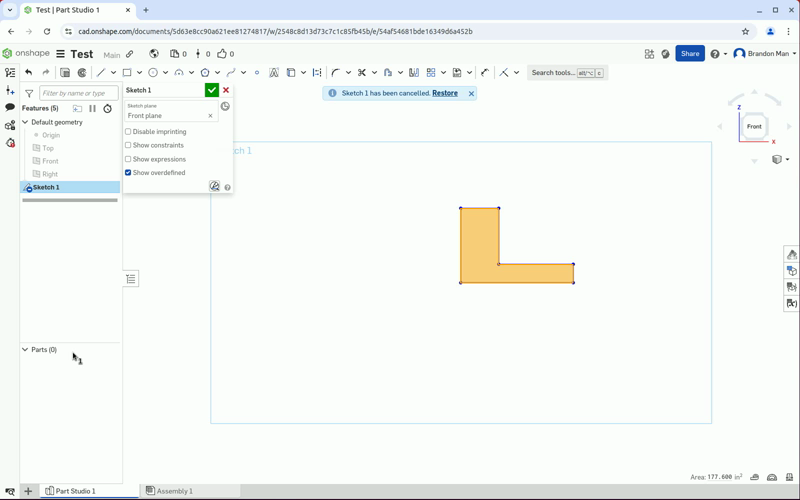
key(shift+y)
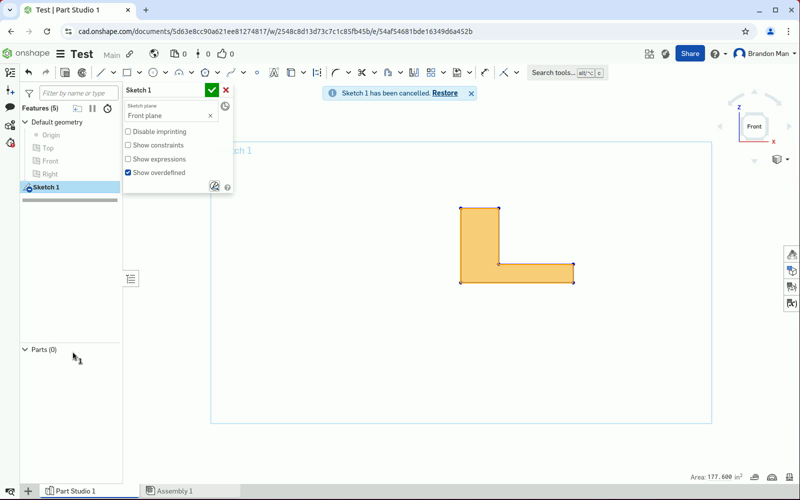
key(shift+e)
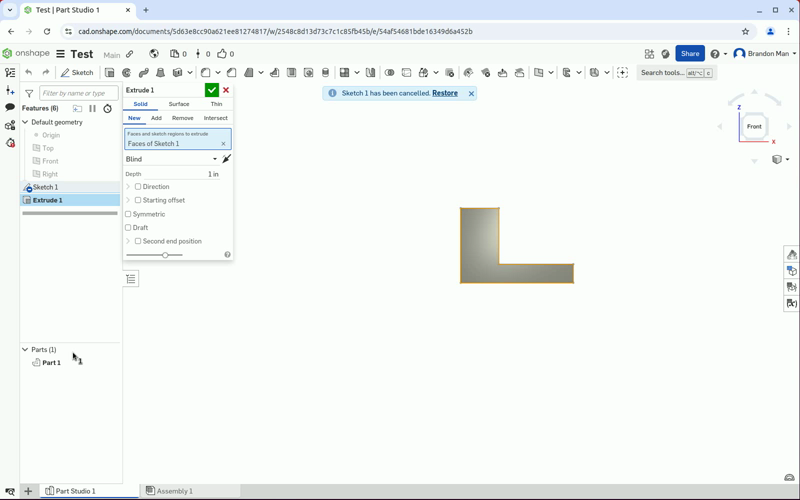
mouse_move(143, 106)
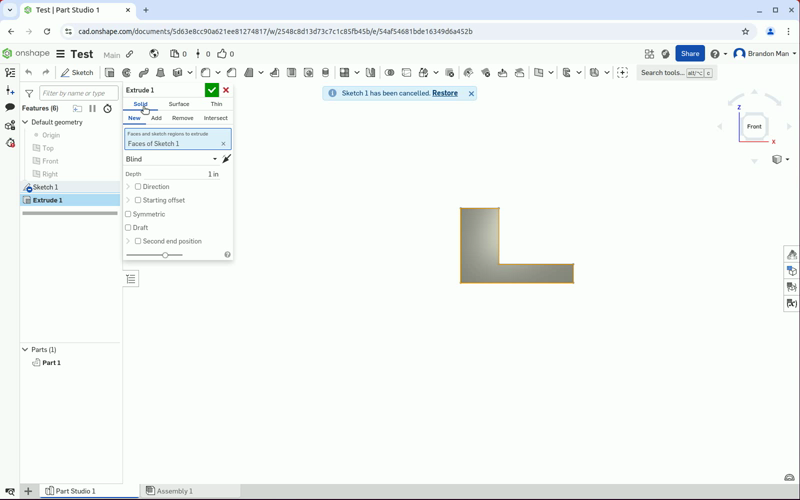
click(143, 106)
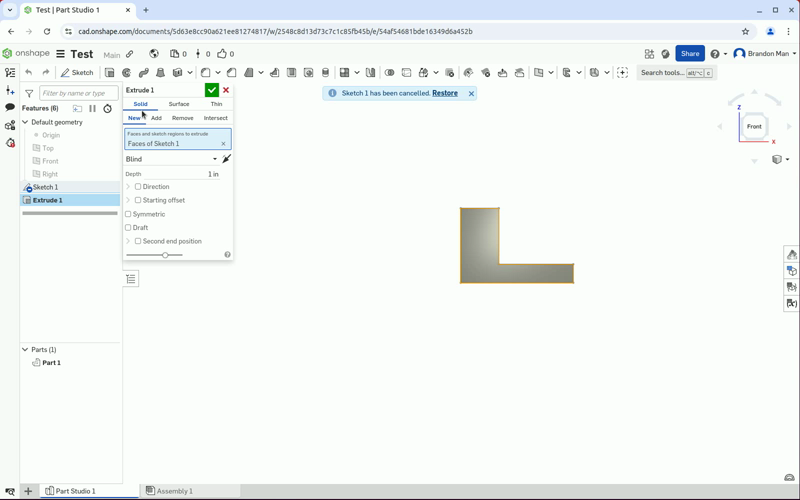
mouse_move(137, 120)
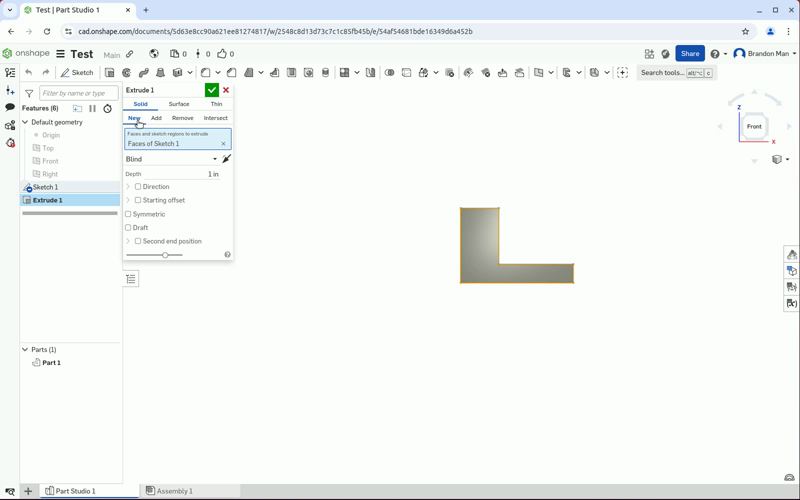
click(137, 120)
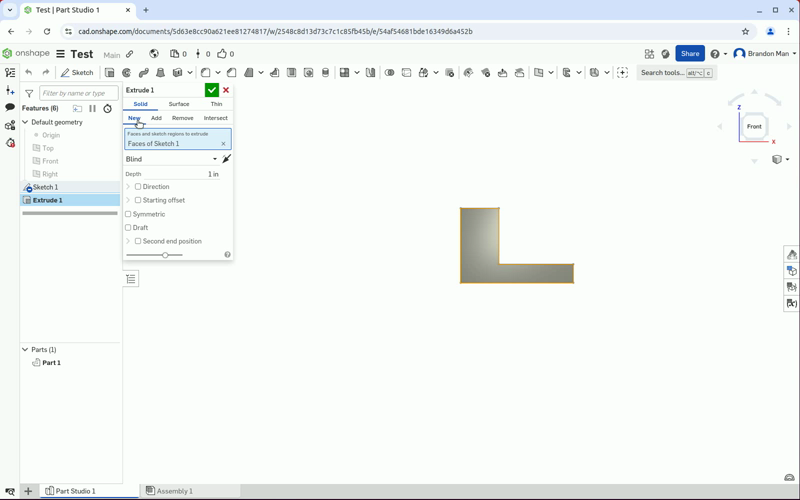
key(tab, 4)
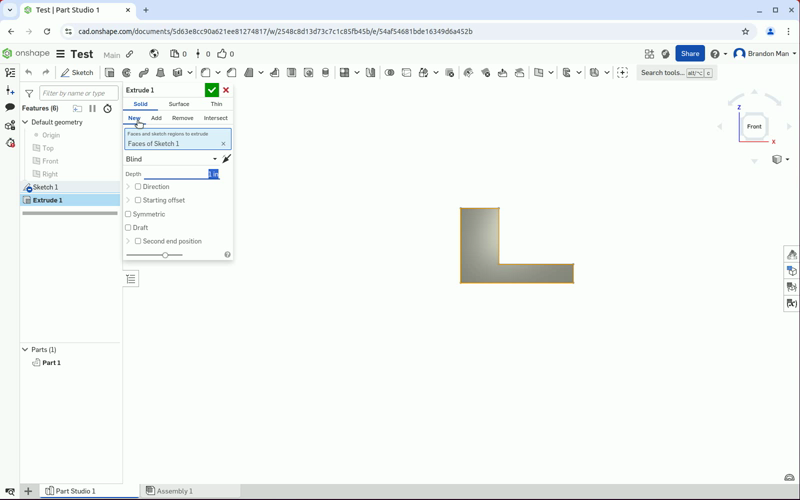
text(-15.405)
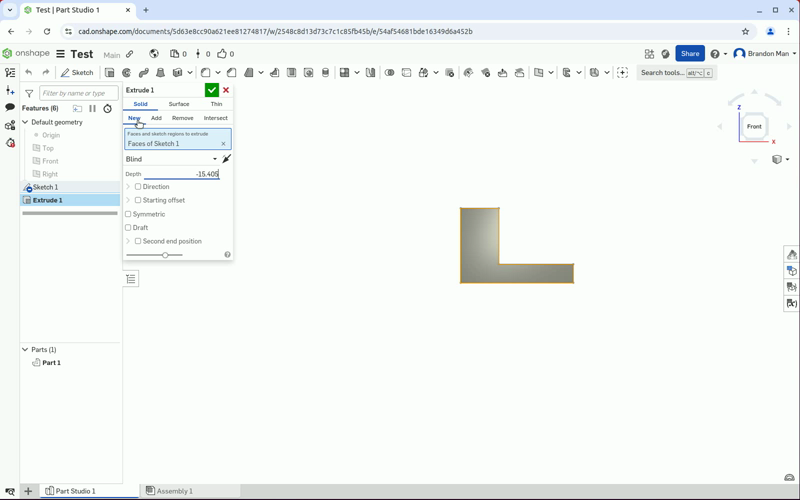
key(enter)
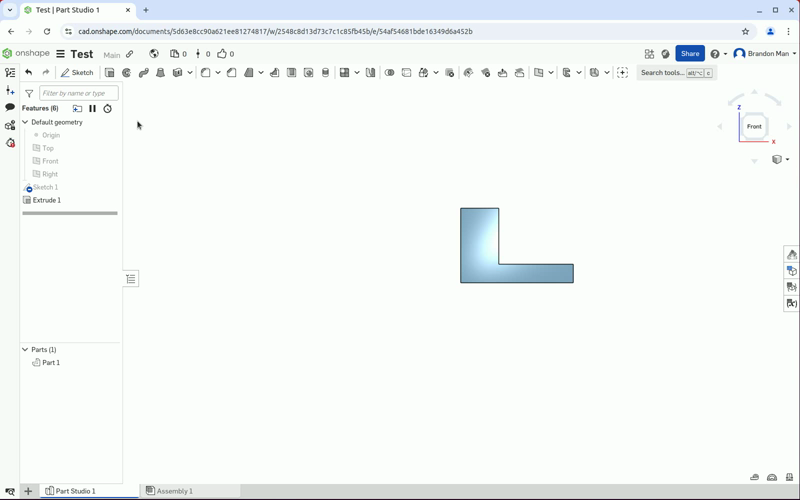
key(shift+h)
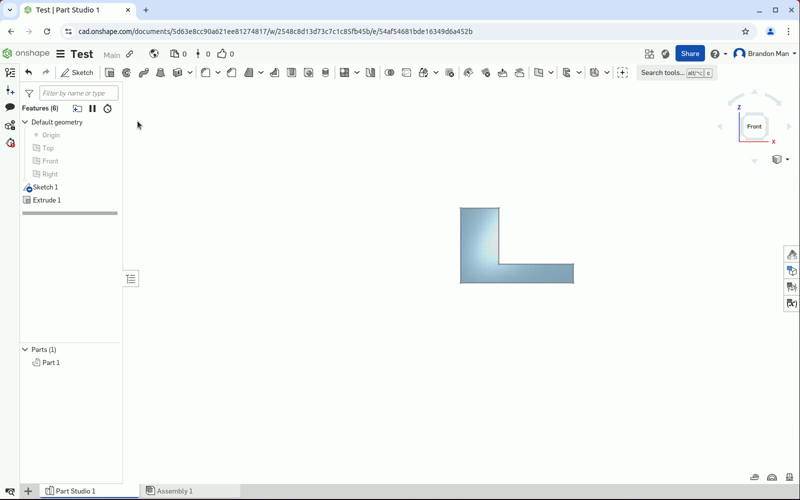
key(shift+h)
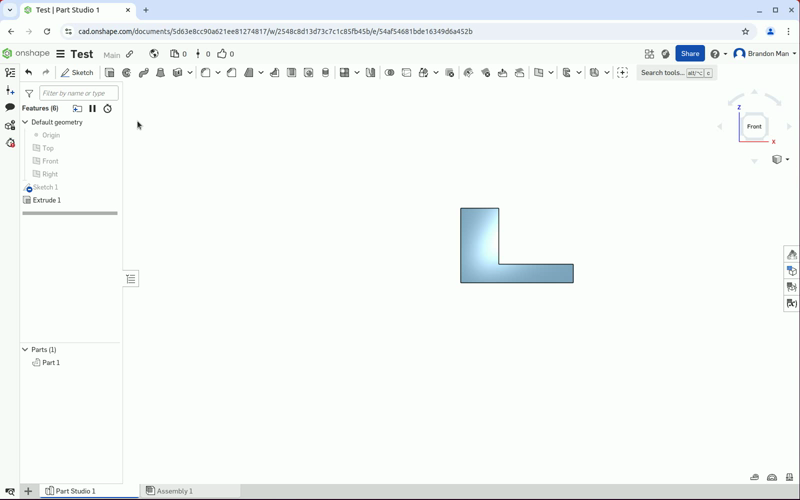
mouse_move(73, 189)
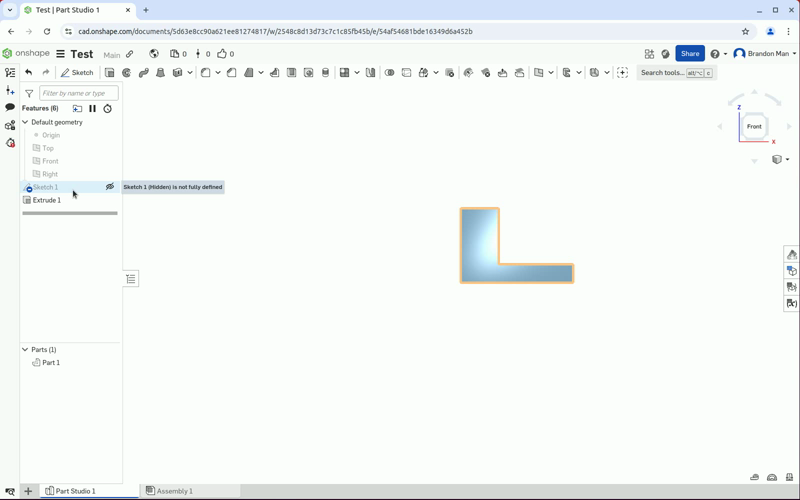
click(73, 189)
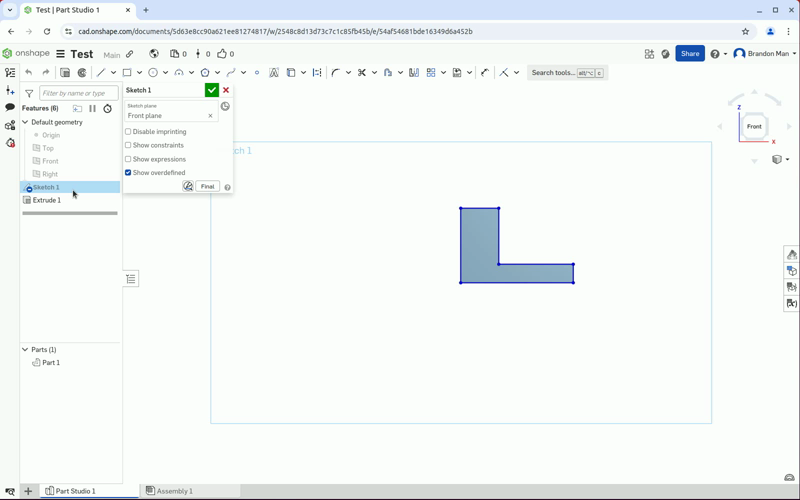
mouse_move(229, 92)
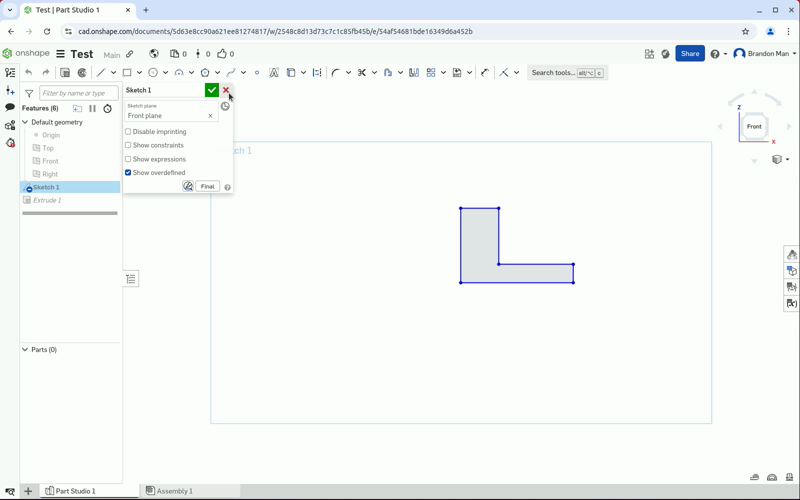
click(229, 92)
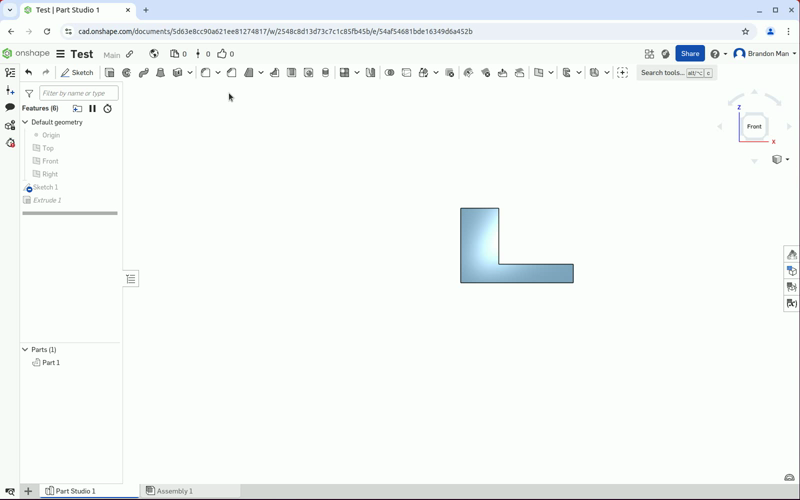
mouse_move(73, 352)
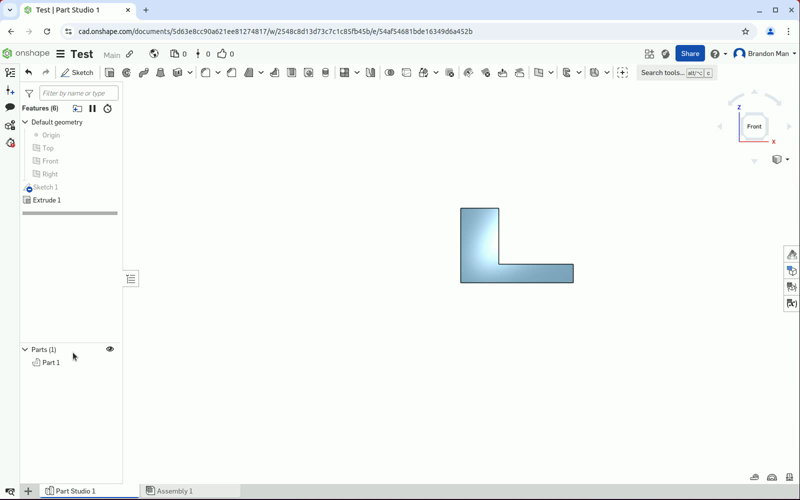
key(y)
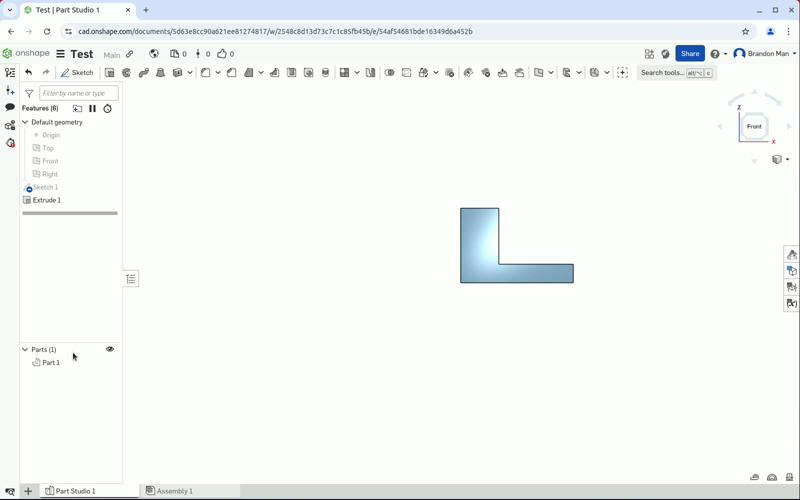
key(shift+p)
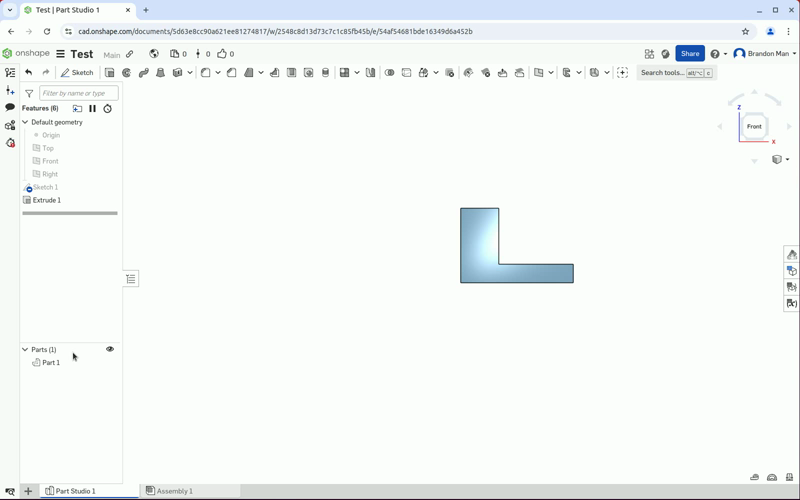
key(space)
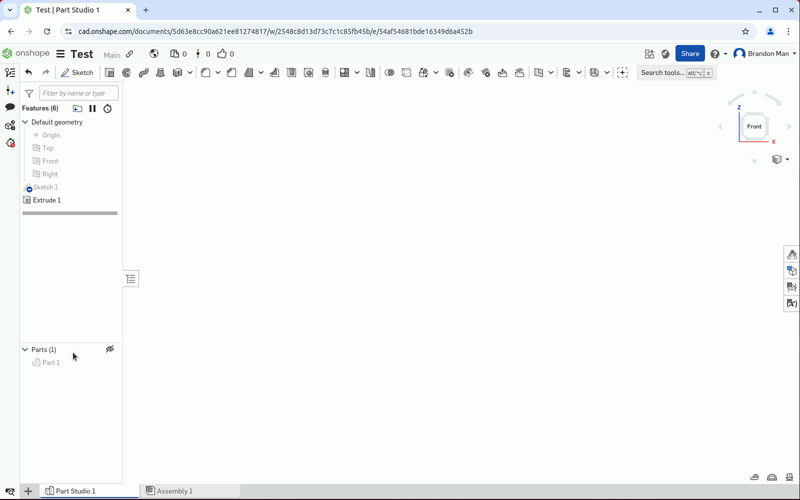
key_down(shift)
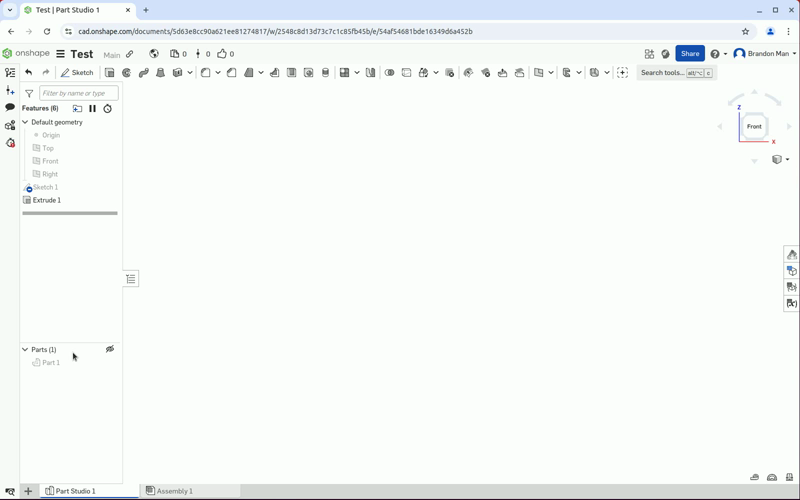
key(left)
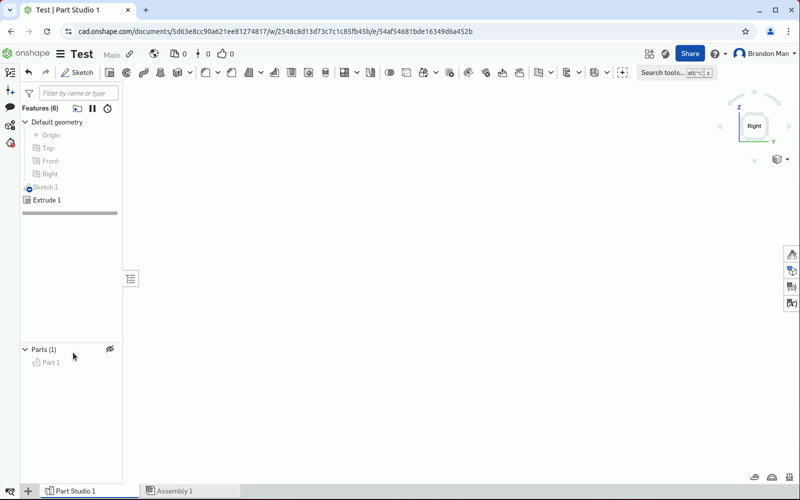
key_up(shift)
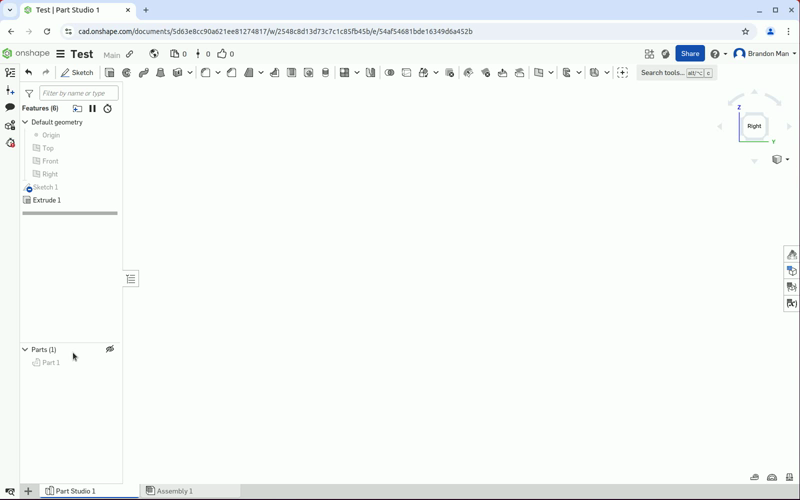
mouse_move(73, 352)
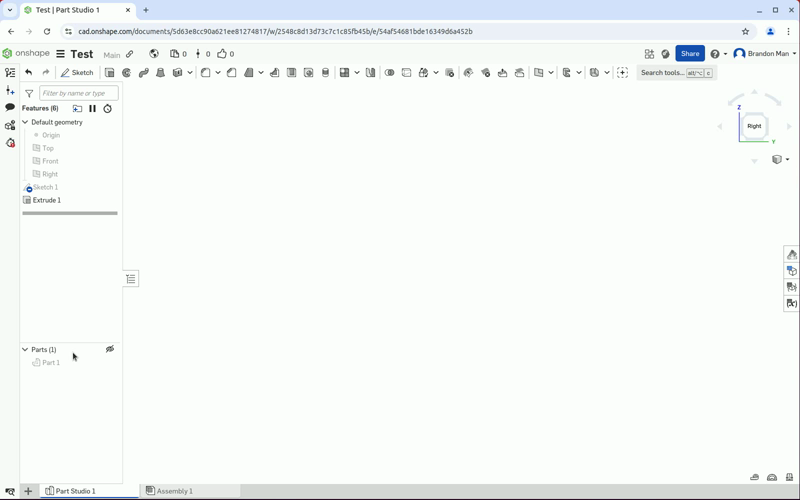
key(shift+y)
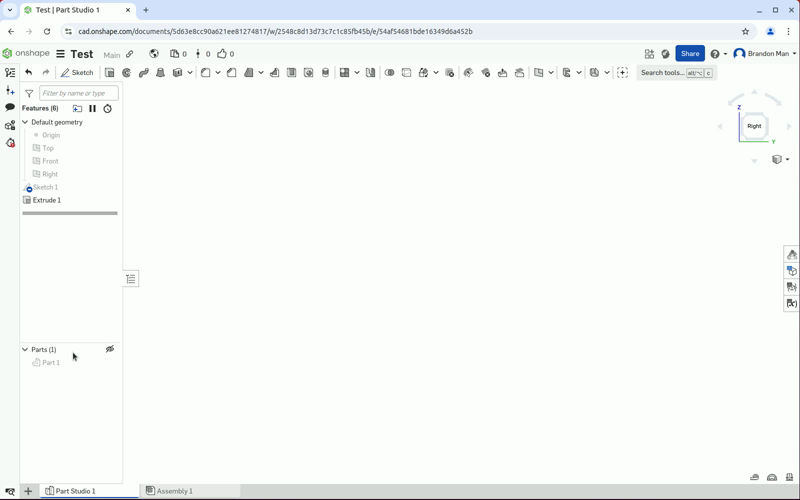
key(shift+s)
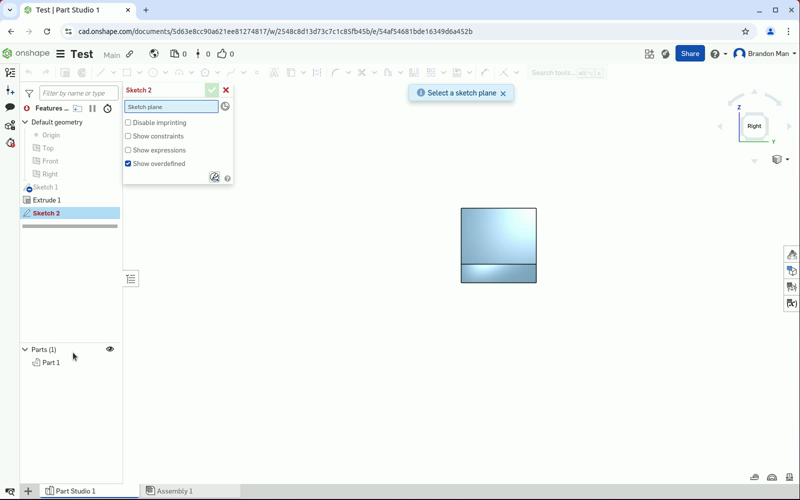
mouse_move(73, 176)
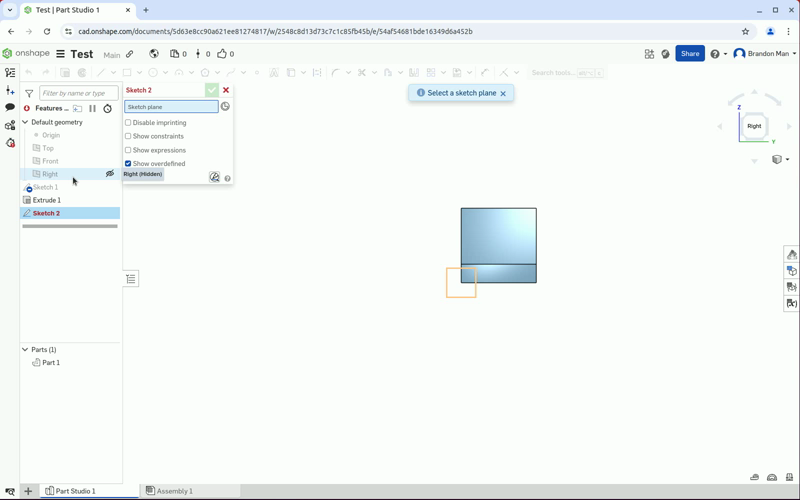
click(73, 176)
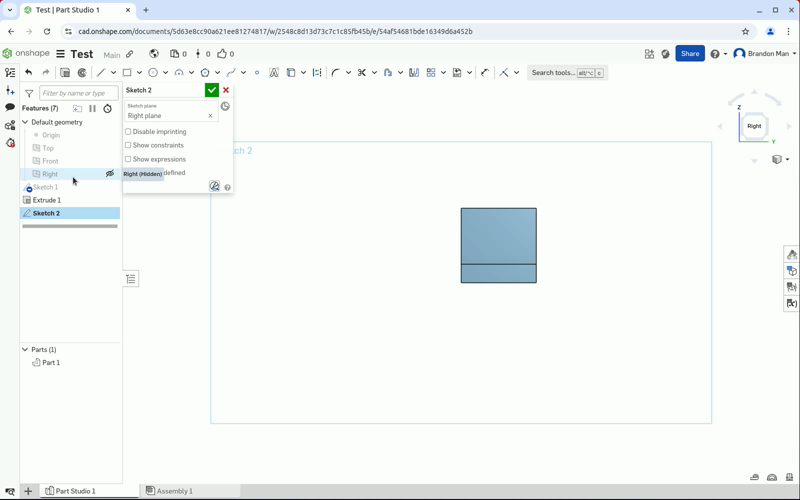
mouse_move(73, 352)
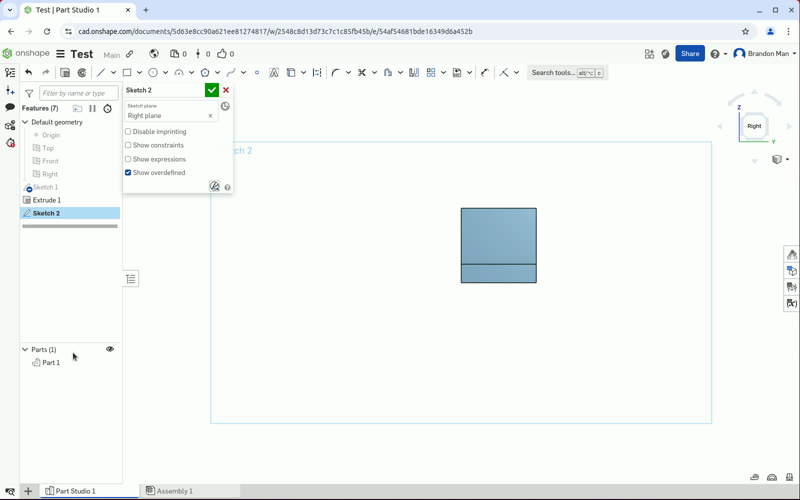
key(y)
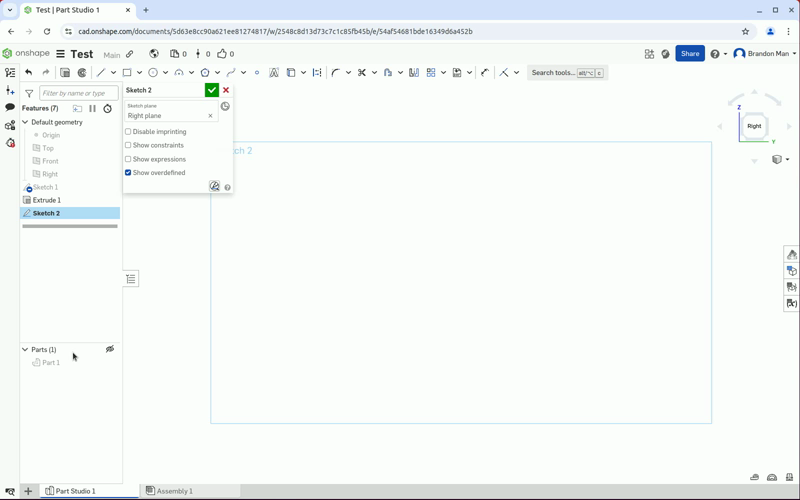
key(l)
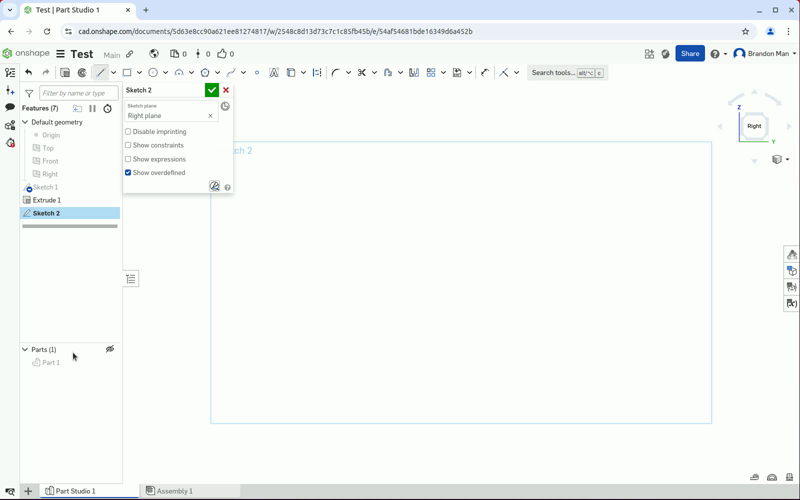
key_down(shift)
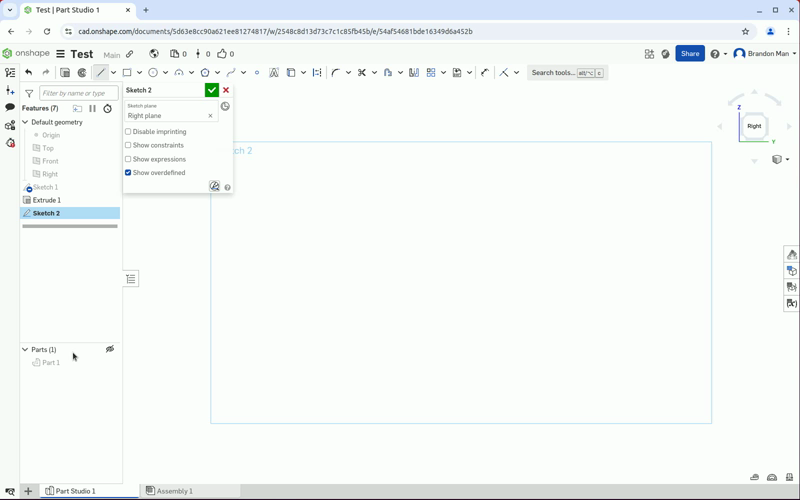
mouse_move(460, 282)
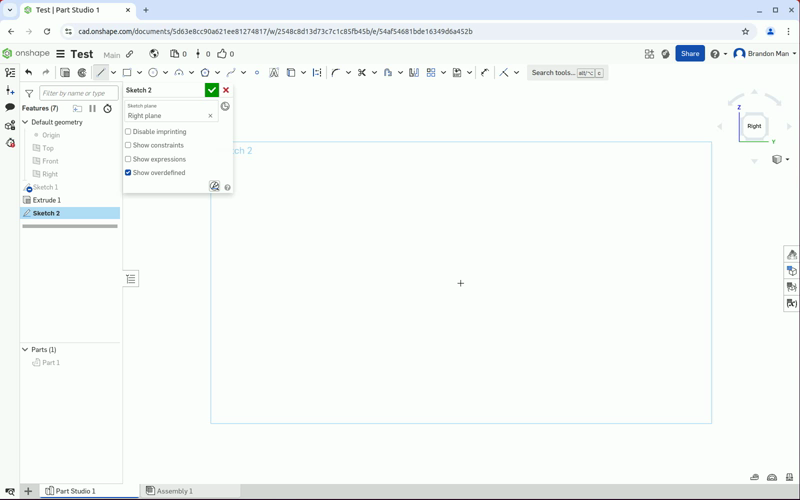
click(460, 282)
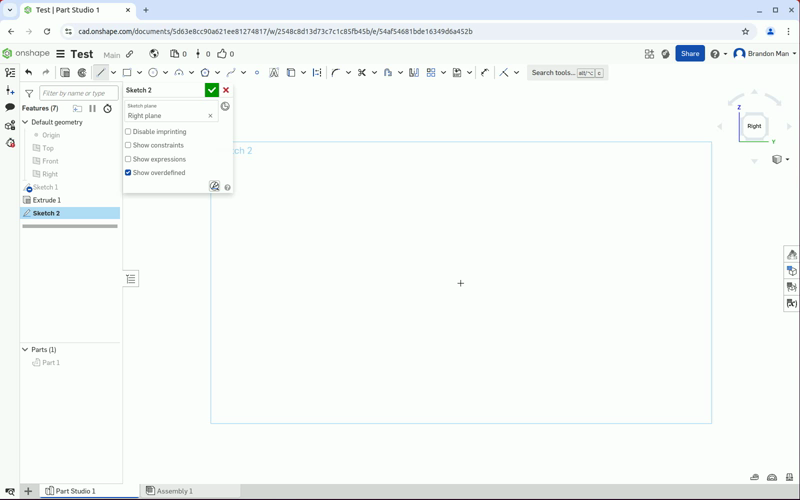
key_up(shift)
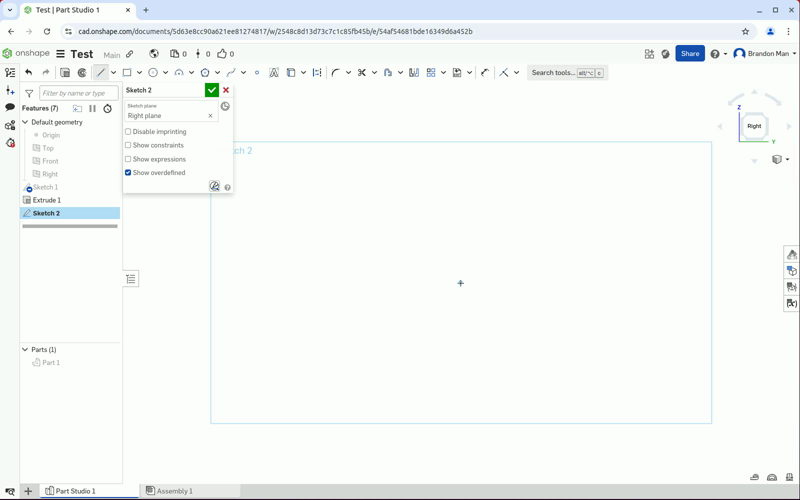
key_down(shift)
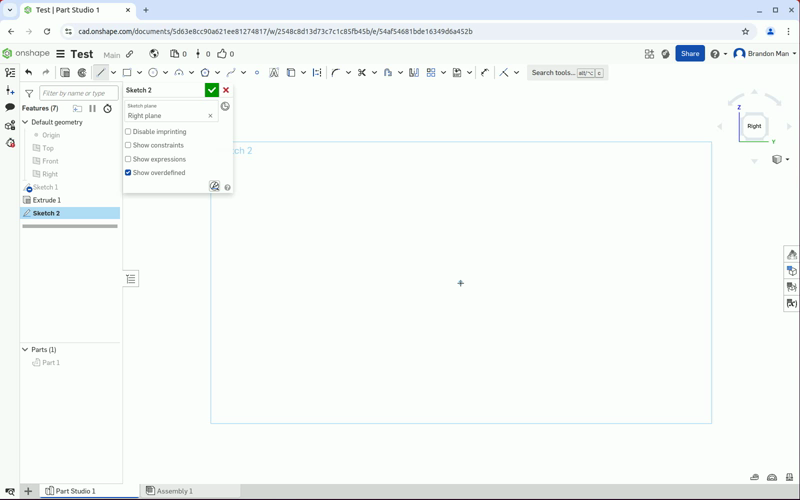
mouse_move(536, 282)
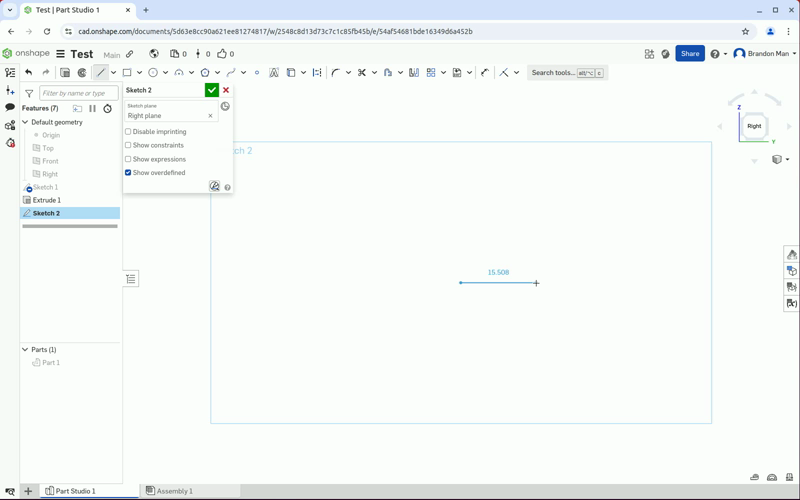
click(536, 282)
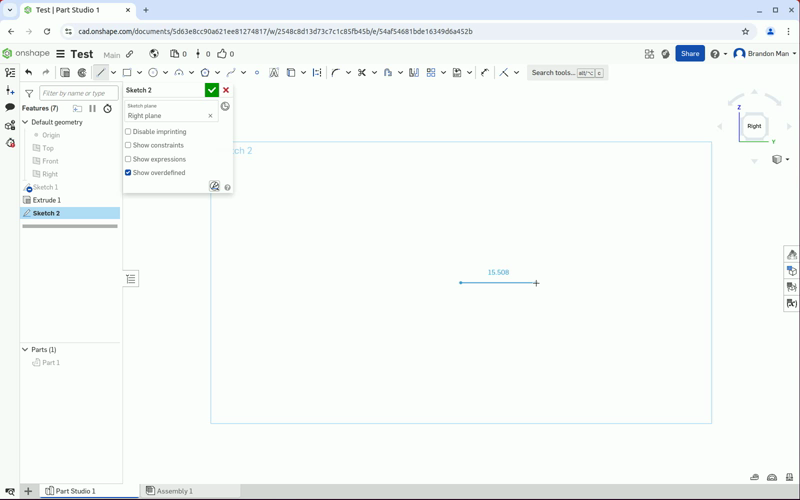
key_up(shift)
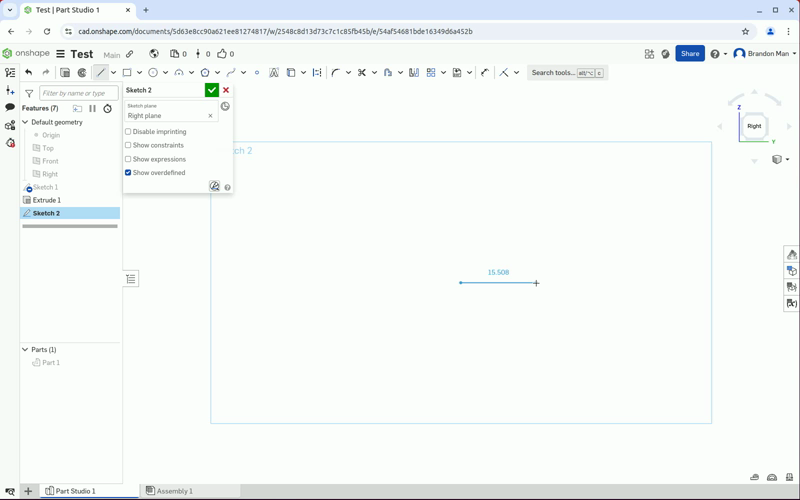
key_down(shift)
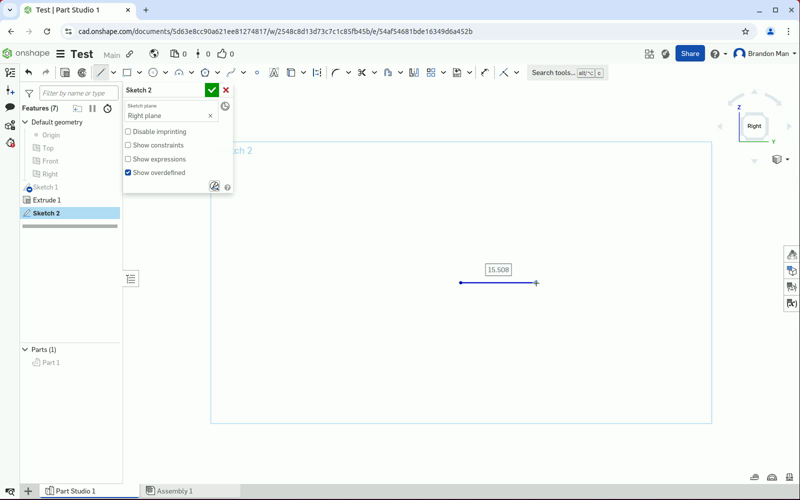
mouse_move(566, 282)
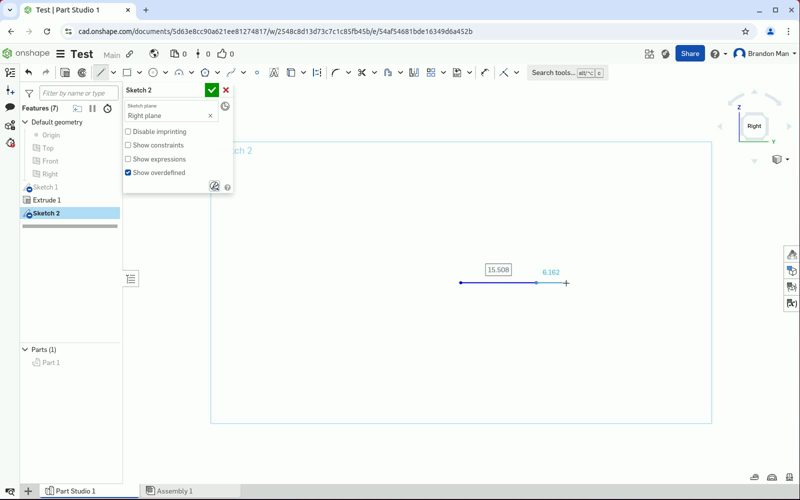
mouse_move(536, 226)
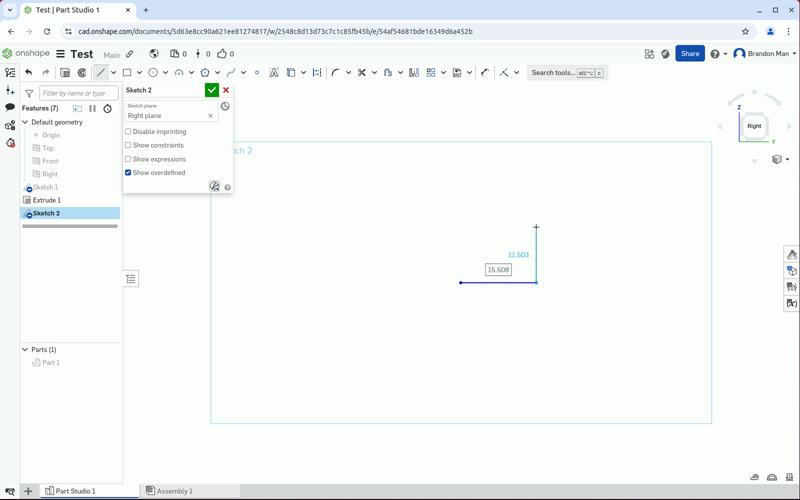
click(536, 226)
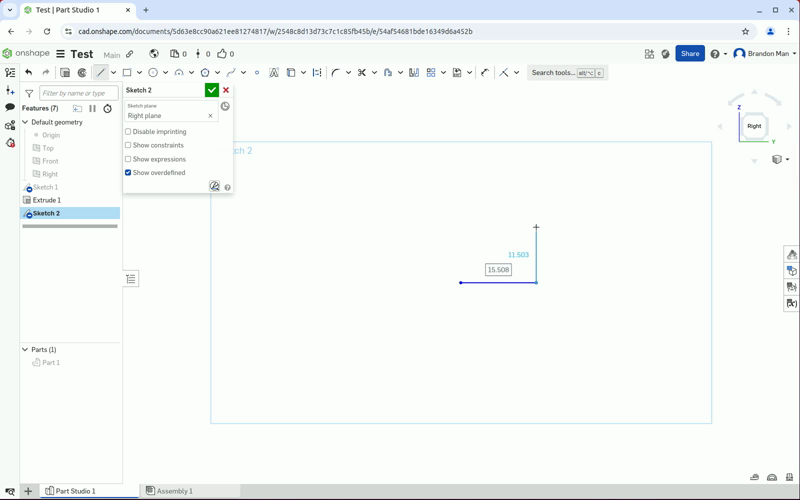
key_up(shift)
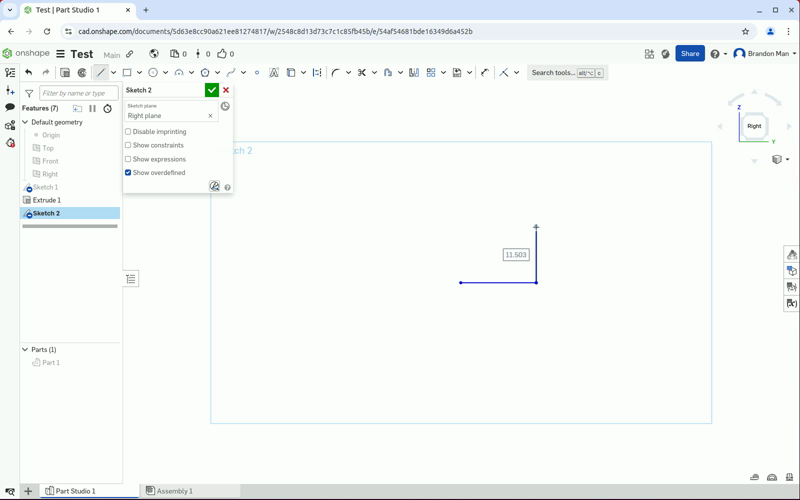
key_down(shift)
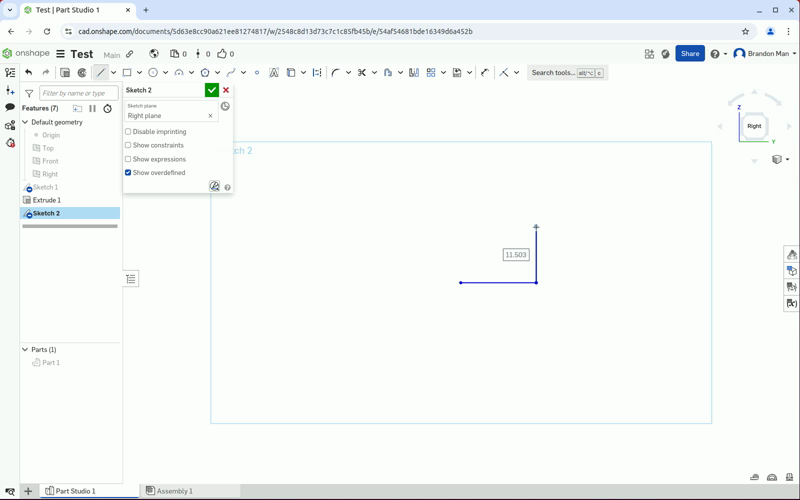
mouse_move(566, 226)
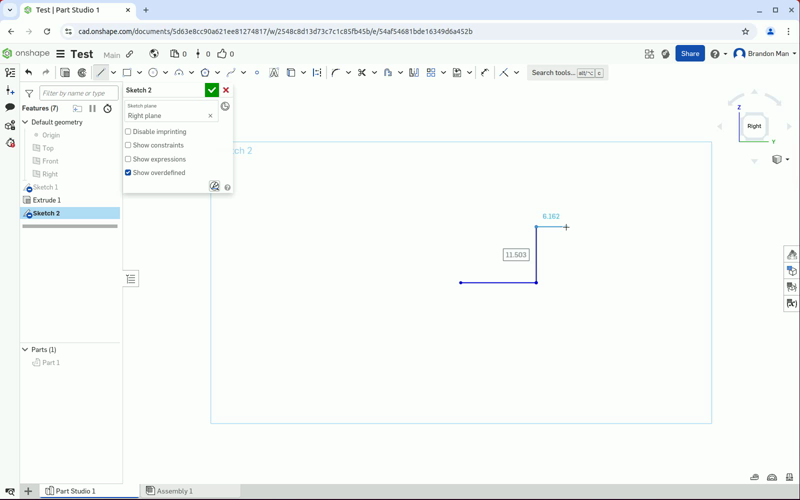
mouse_move(517, 226)
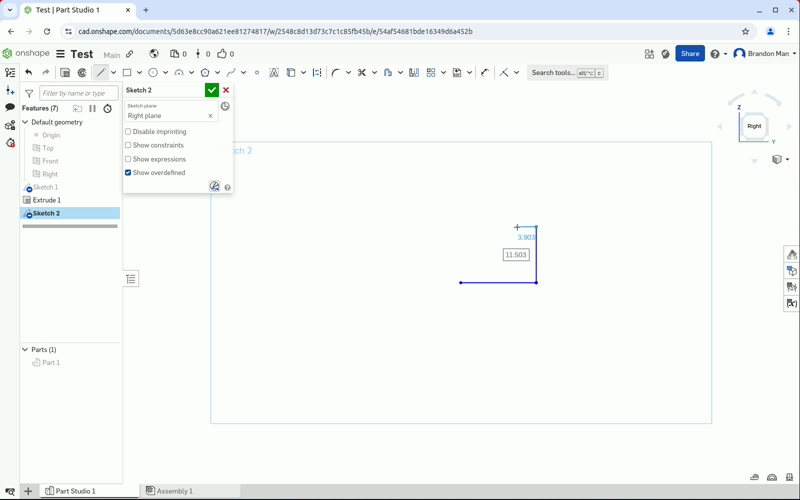
click(517, 226)
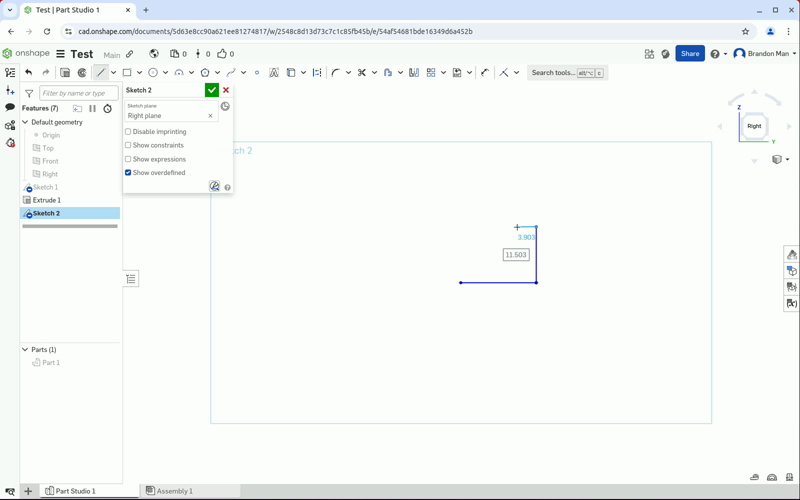
key_up(shift)
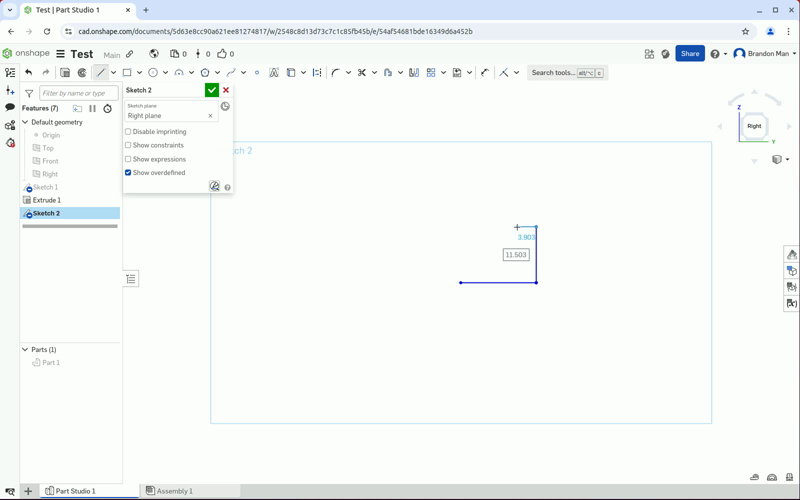
key_down(shift)
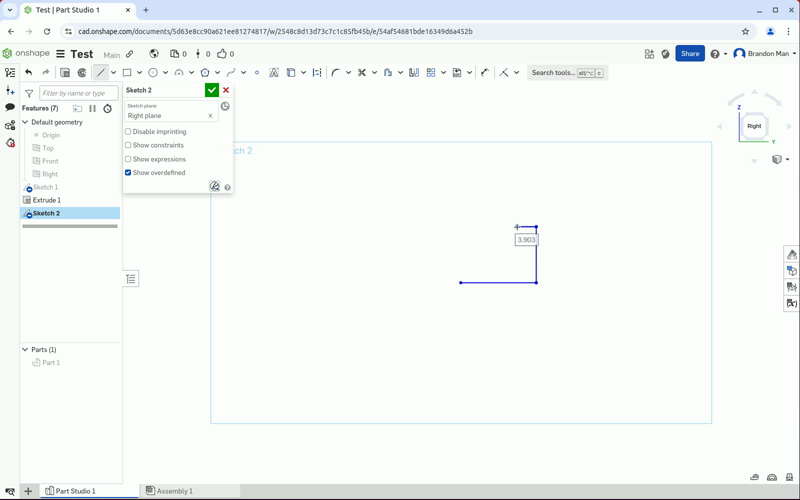
mouse_move(547, 226)
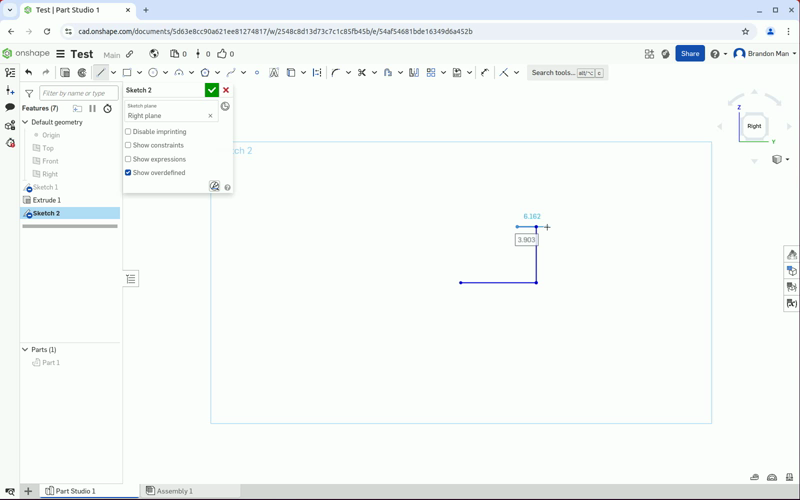
mouse_move(517, 264)
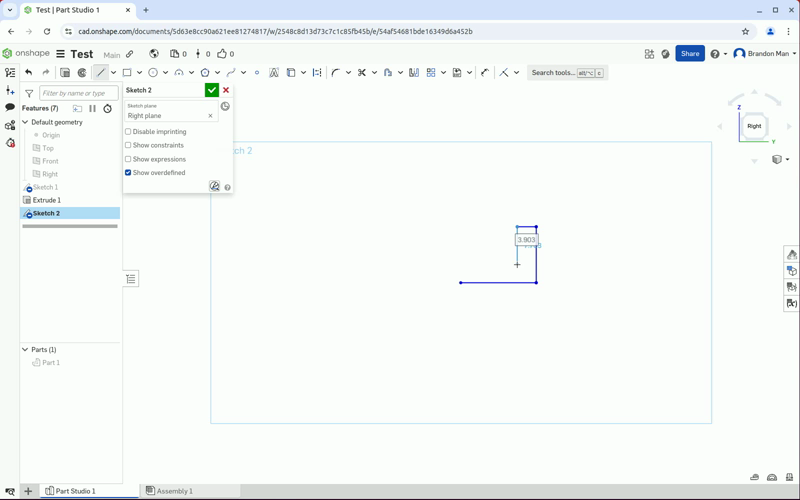
click(517, 264)
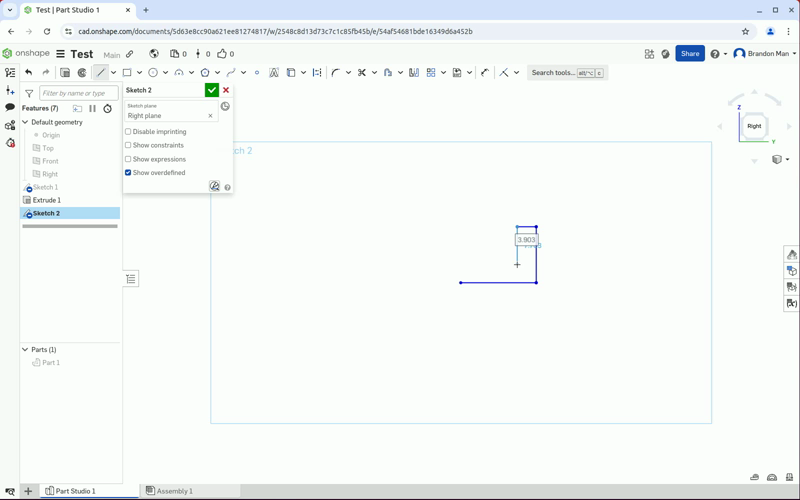
key_up(shift)
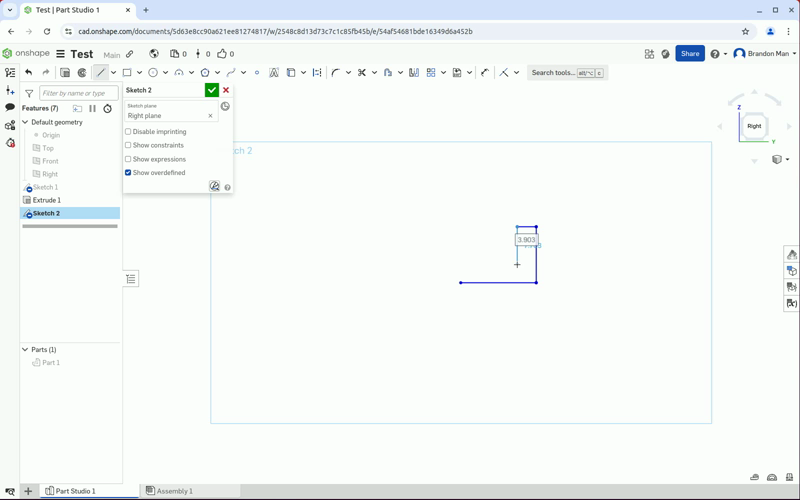
key_down(shift)
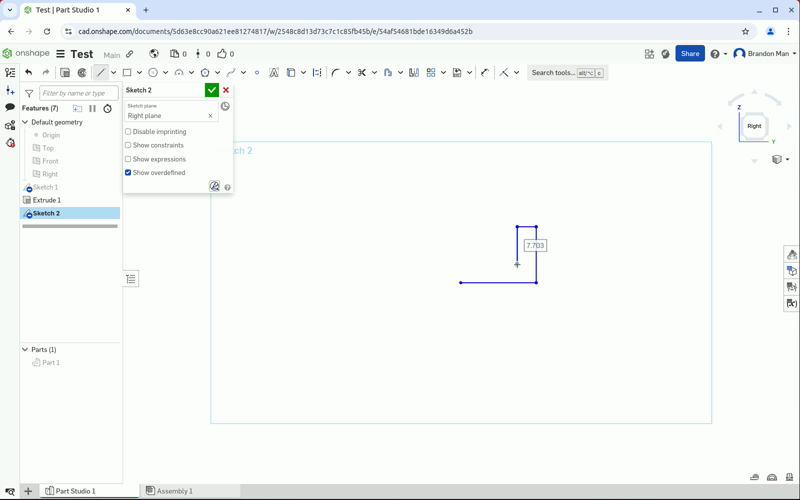
mouse_move(547, 264)
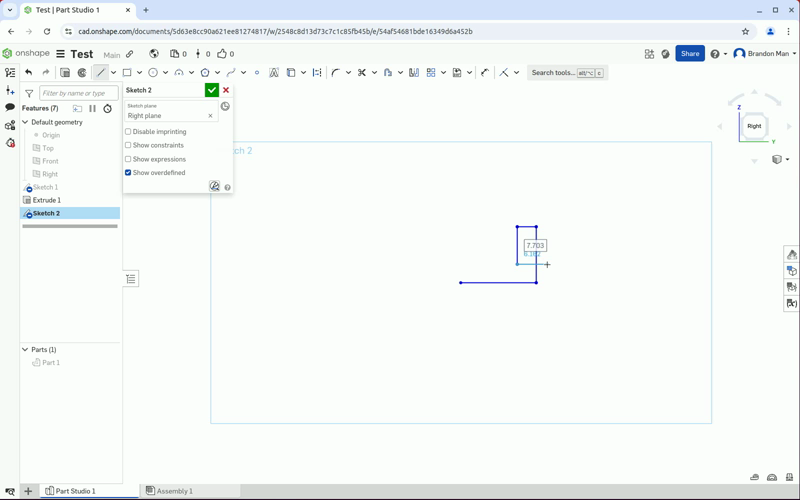
mouse_move(460, 264)
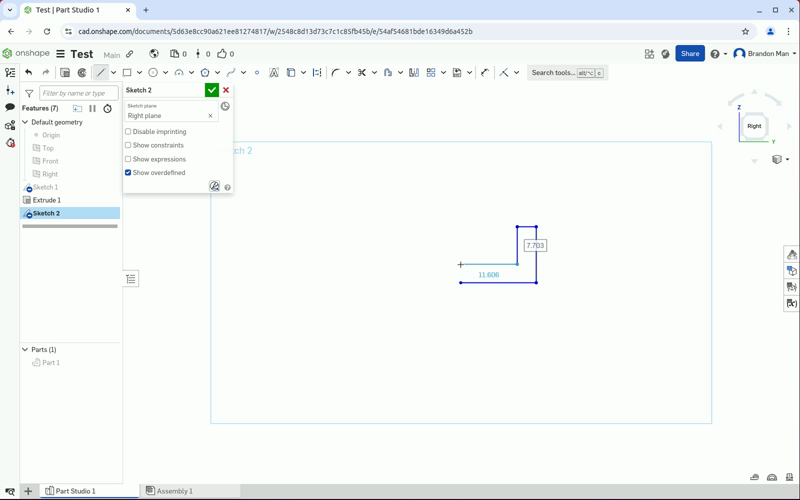
click(460, 264)
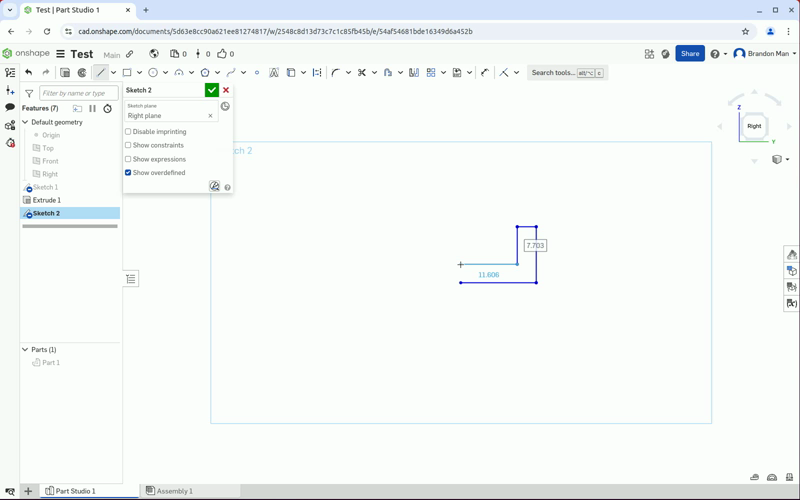
key_up(shift)
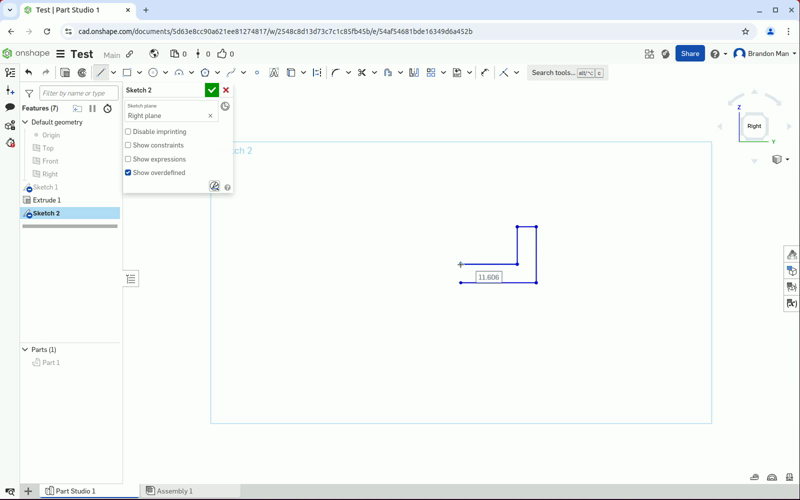
mouse_move(490, 264)
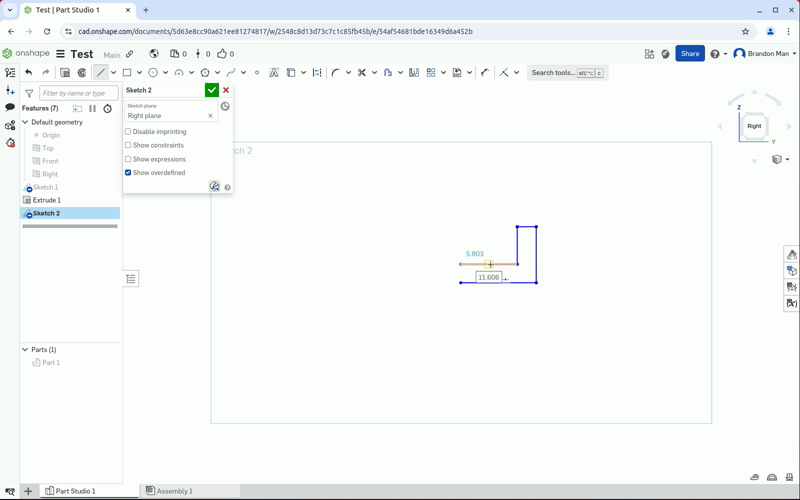
key_down(shift)
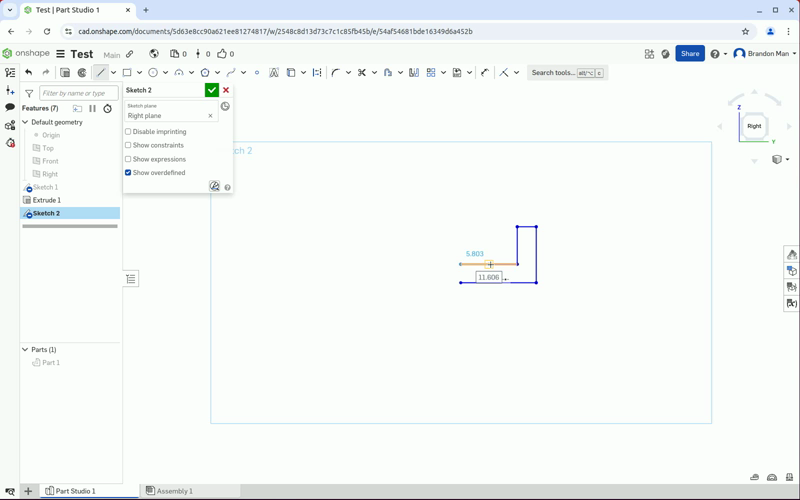
mouse_move(460, 282)
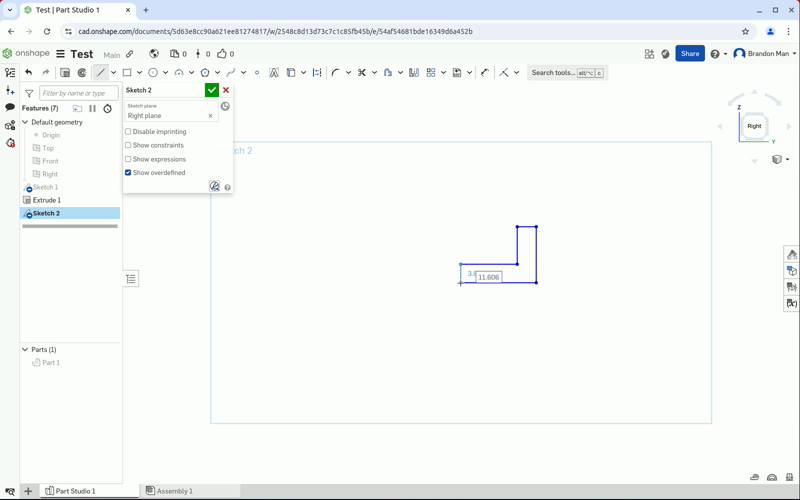
key_up(shift)
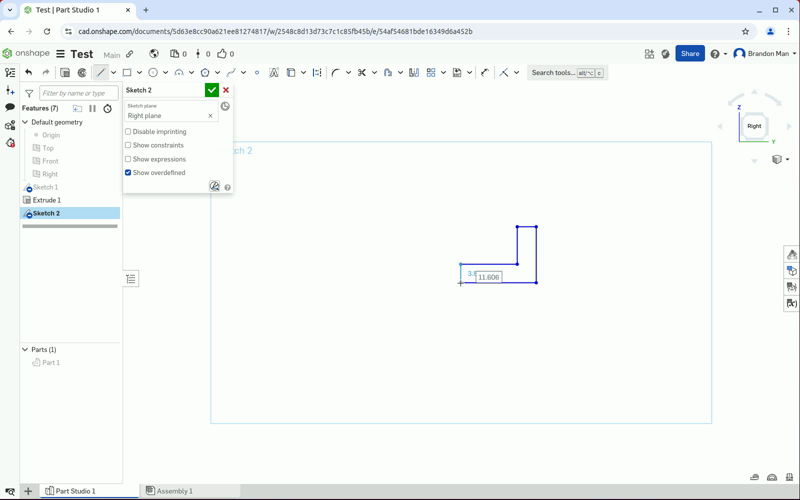
click(460, 282)
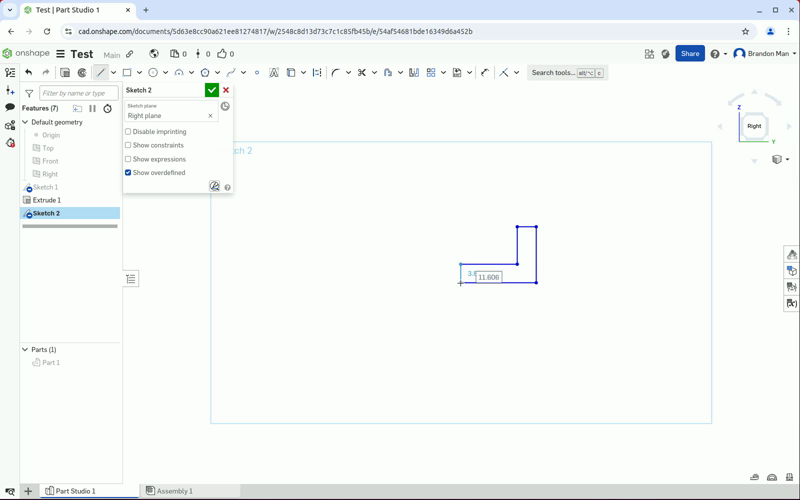
key(esc)
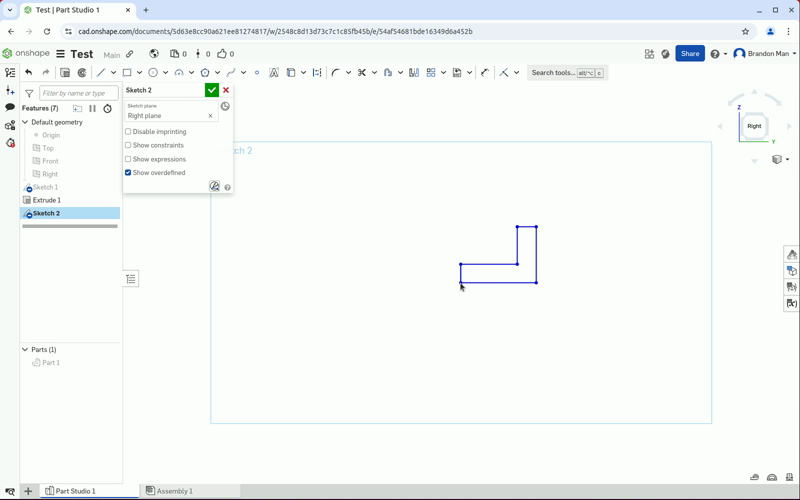
mouse_move(510, 272)
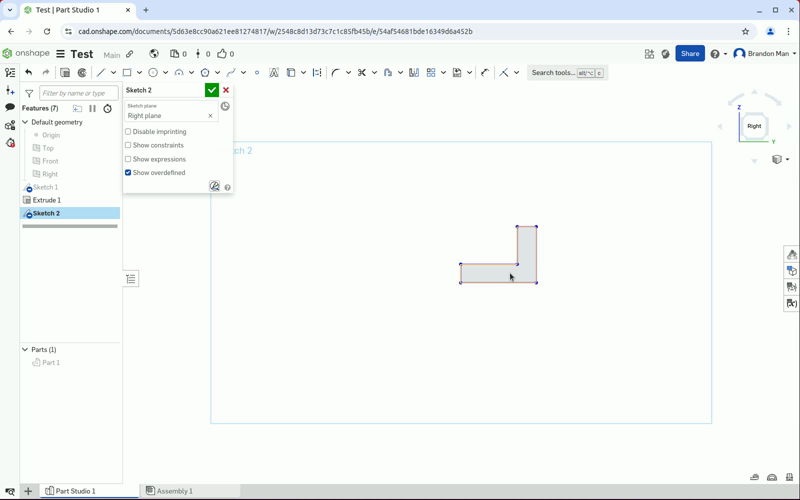
click(510, 272)
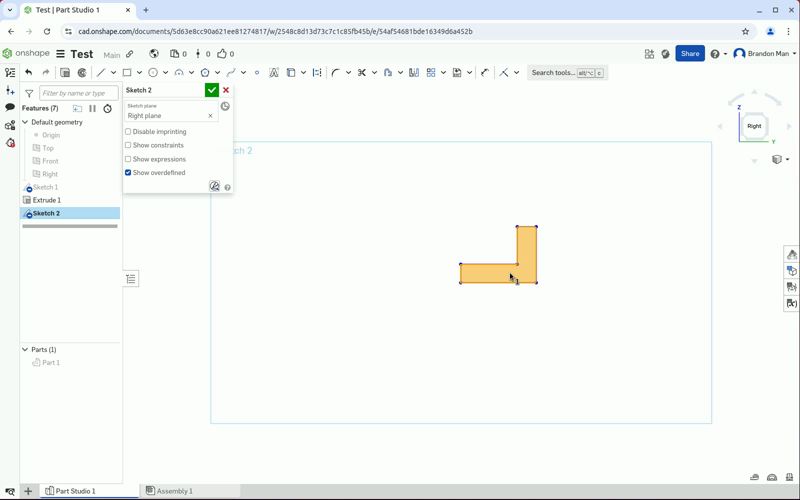
mouse_move(73, 352)
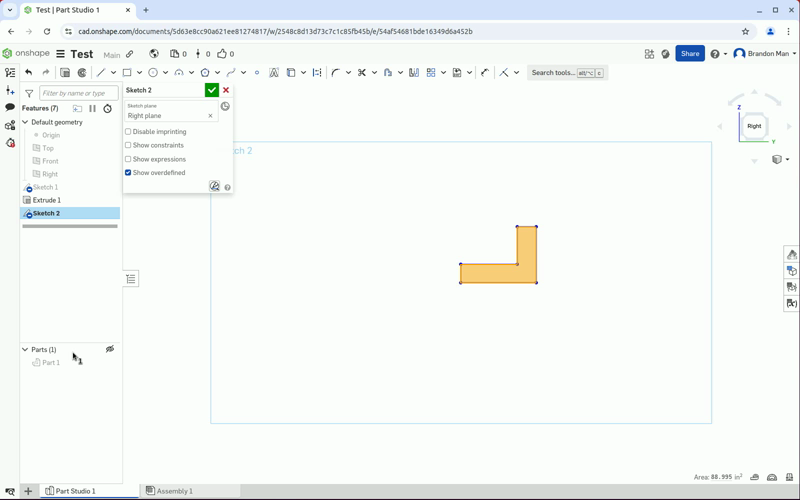
key(shift+y)
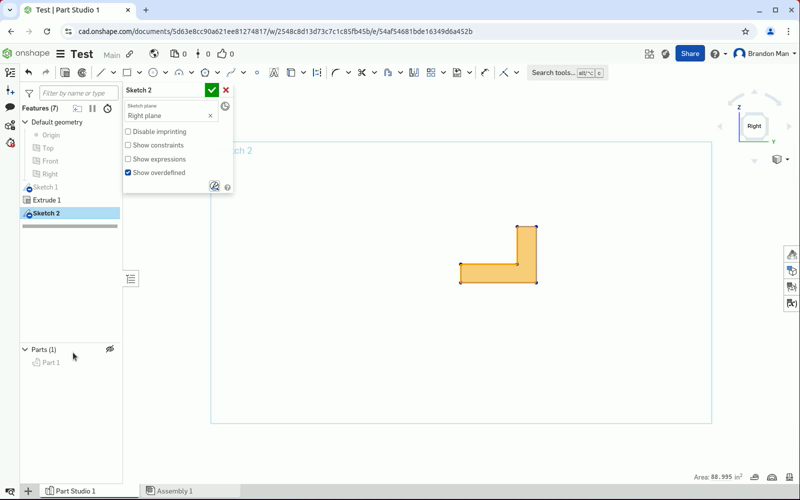
key(shift+e)
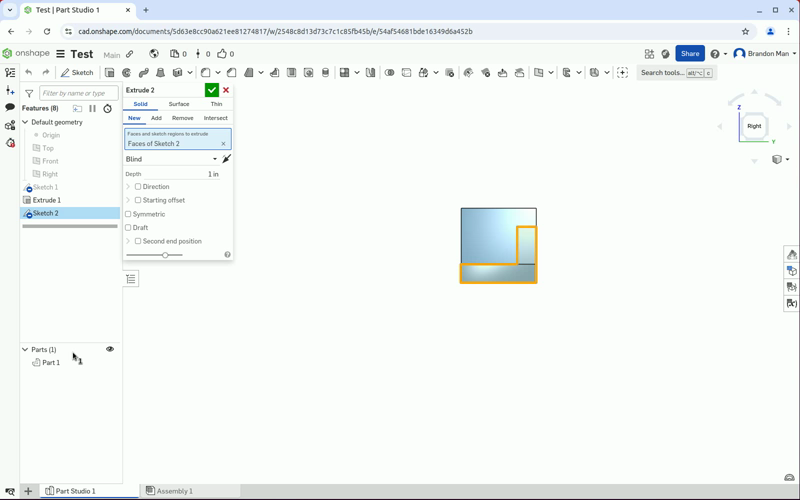
mouse_move(143, 106)
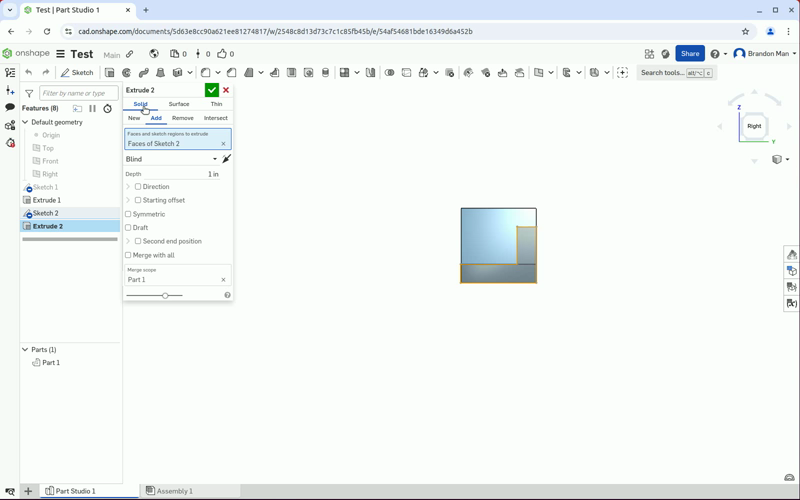
click(143, 106)
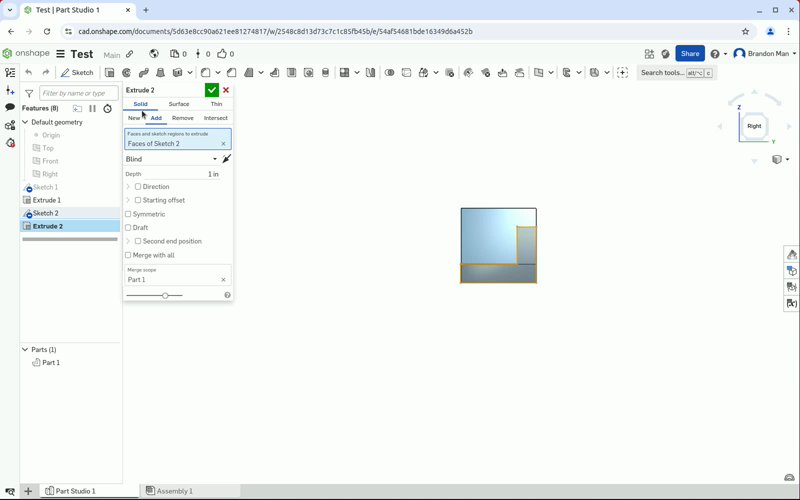
mouse_move(137, 120)
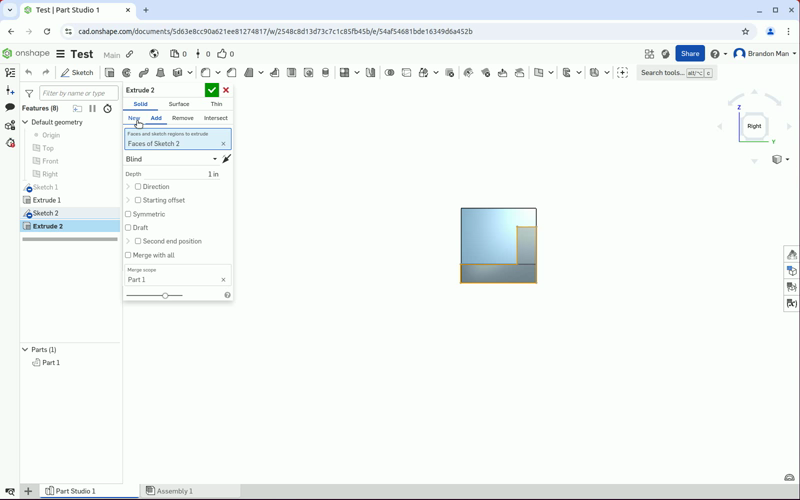
click(137, 120)
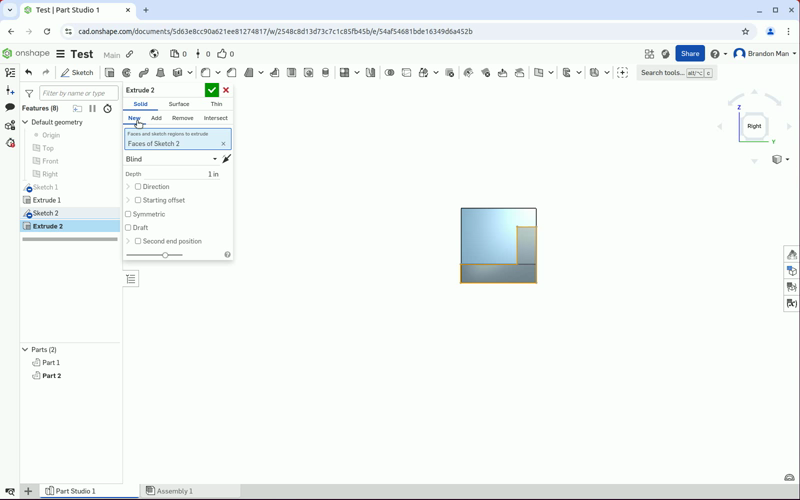
key(tab, 4)
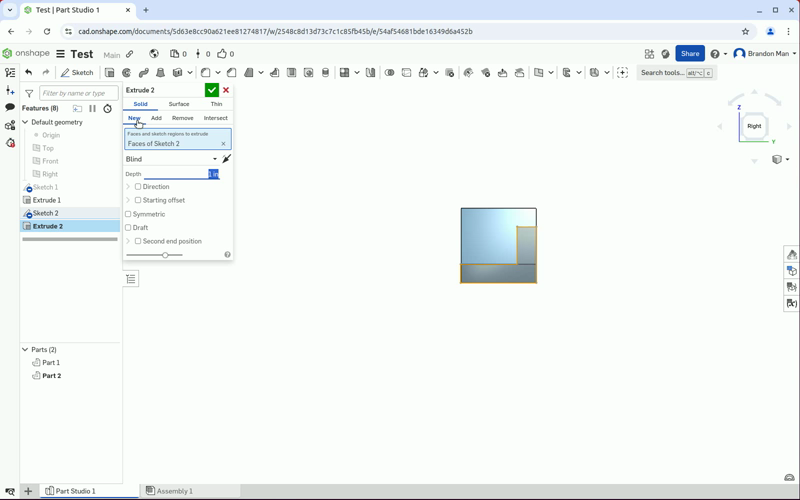
text(23.108)
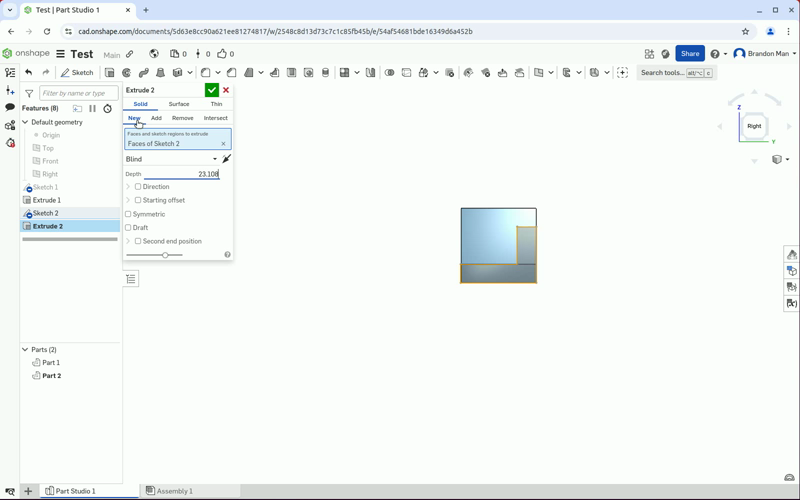
key(enter)
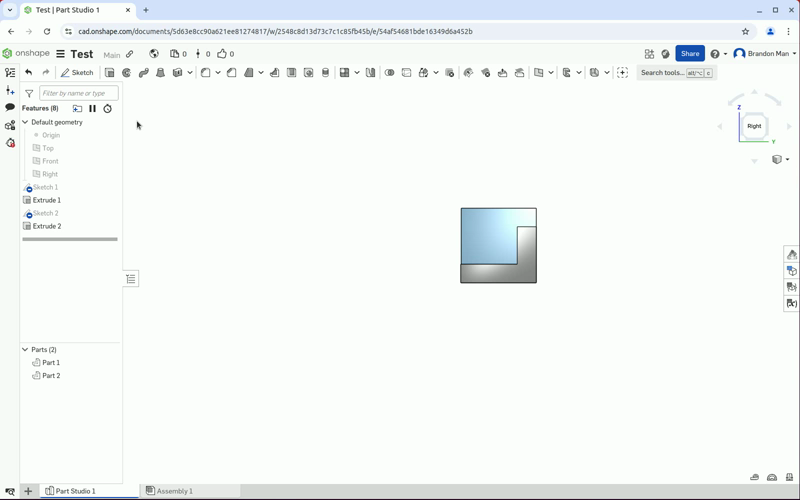
key(shift+h)
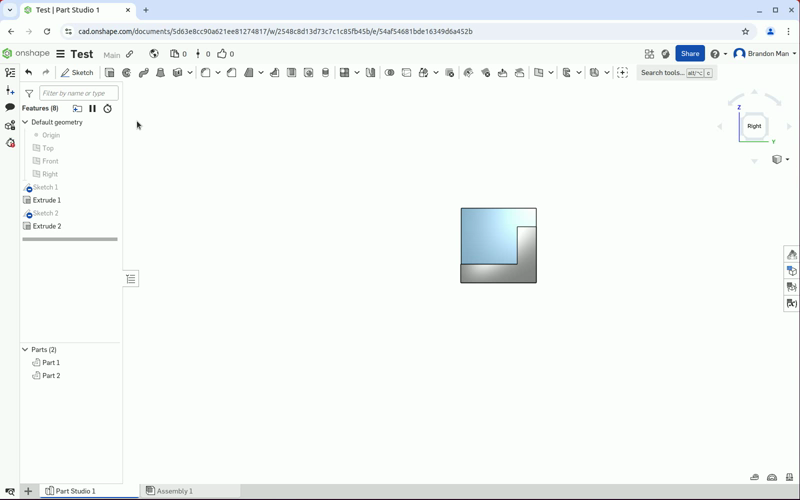
key(shift+h)
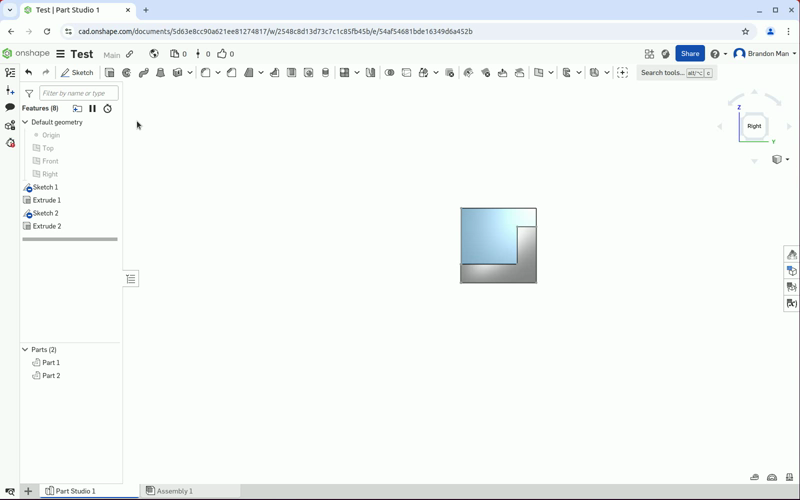
key(shift+7)
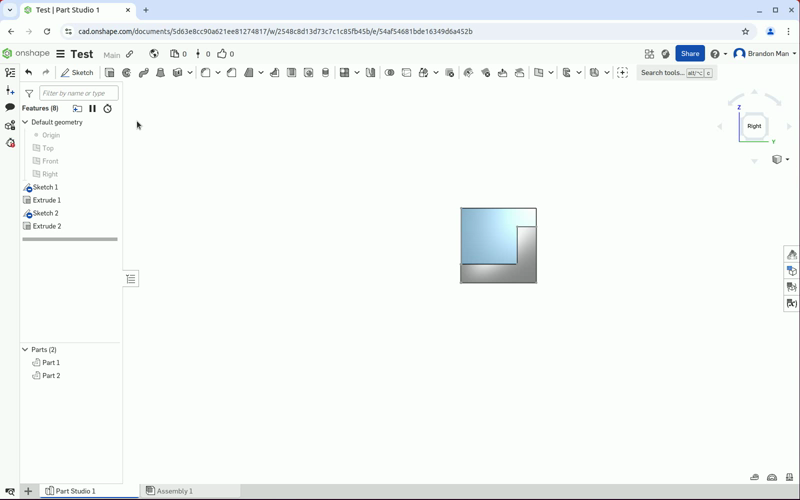
key(right, 2)
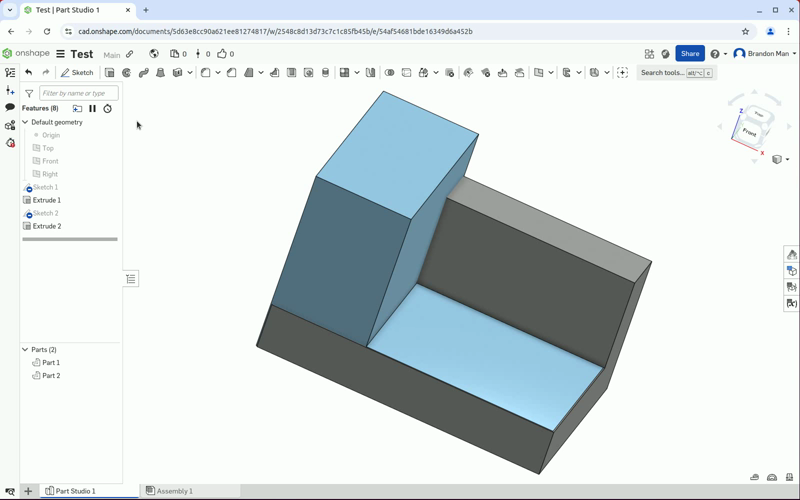
key(down, 2)
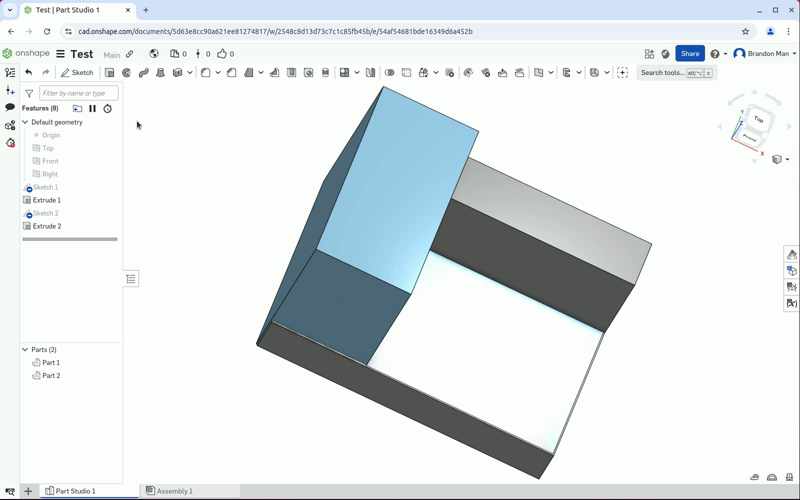
key(up, 2)
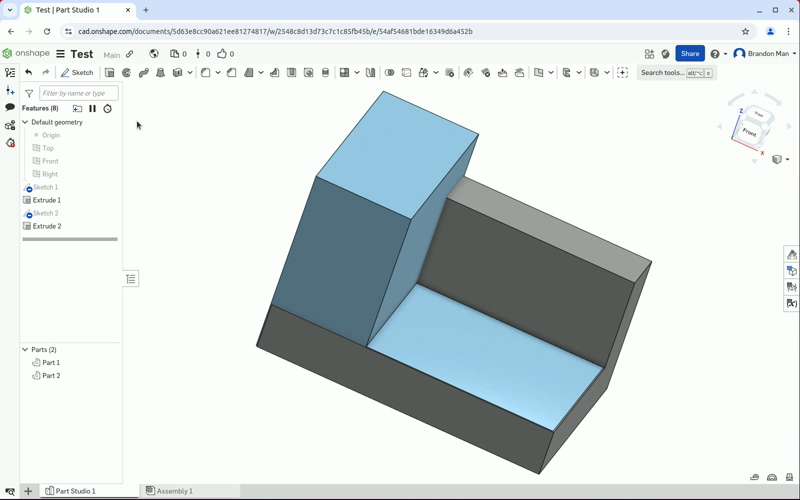
key(left, 2)
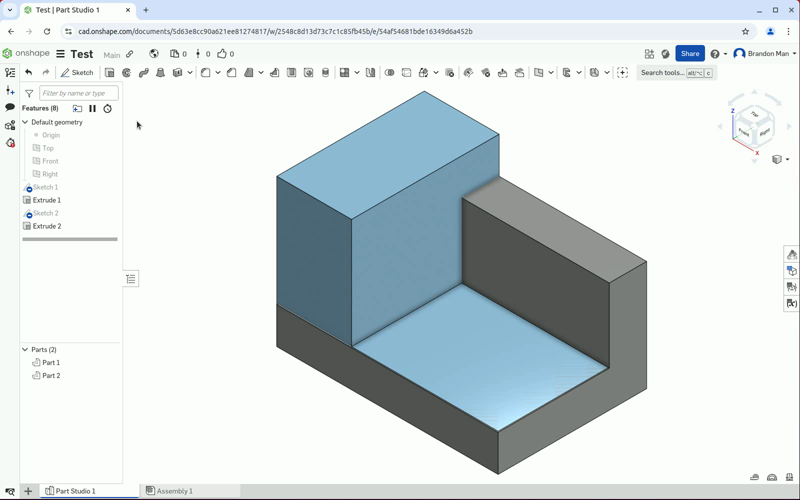
mouse_move(73, 189)
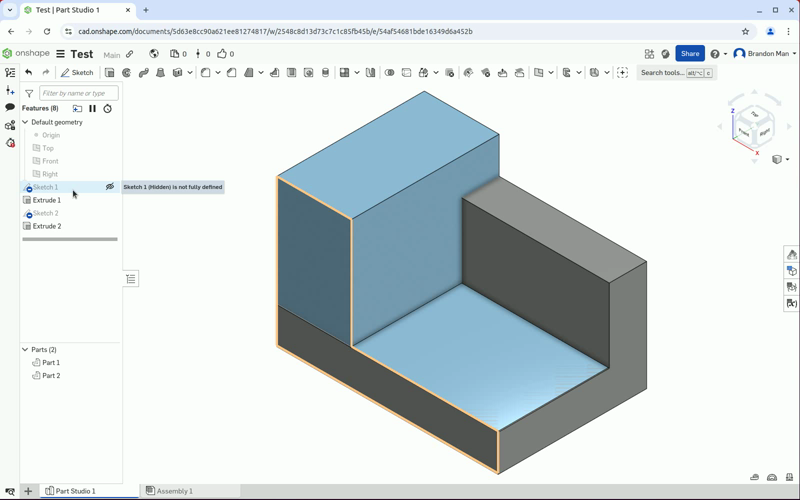
click(73, 189)